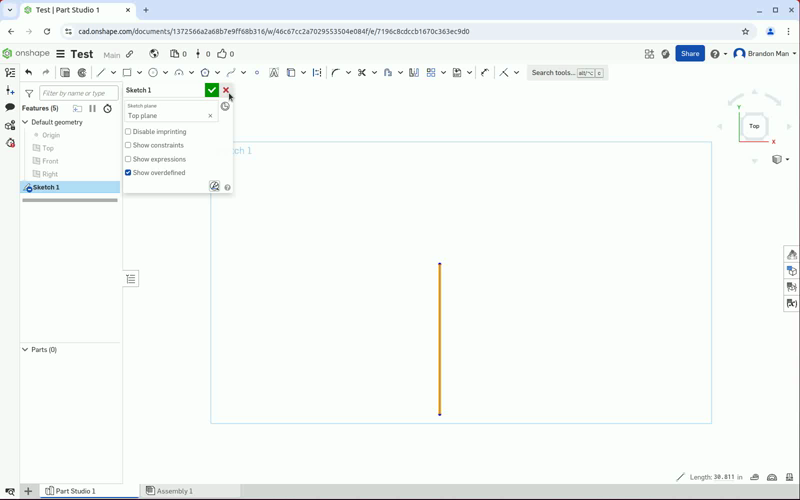
key(shift+h)
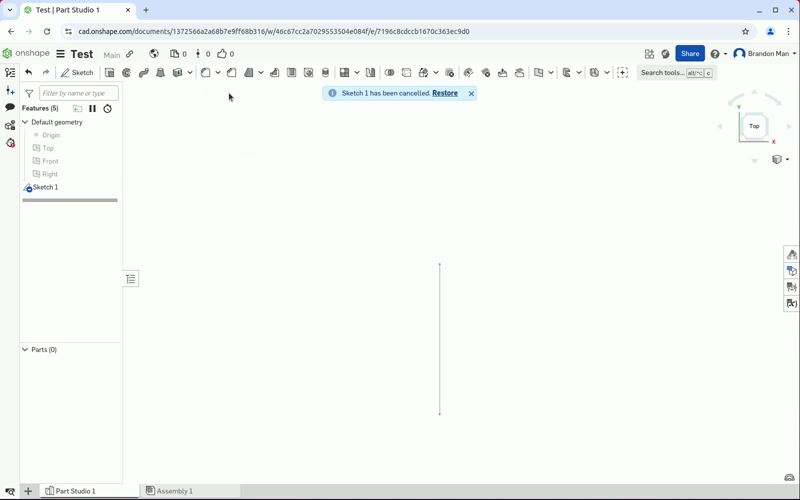
key(shift+s)
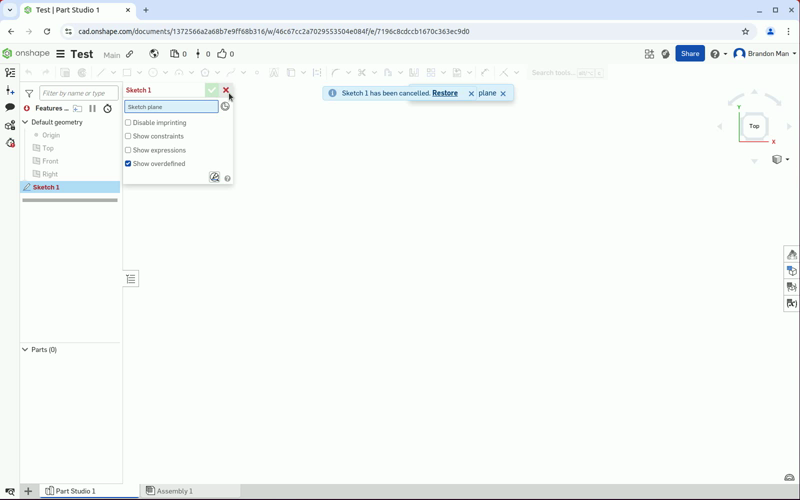
mouse_move(73, 150)
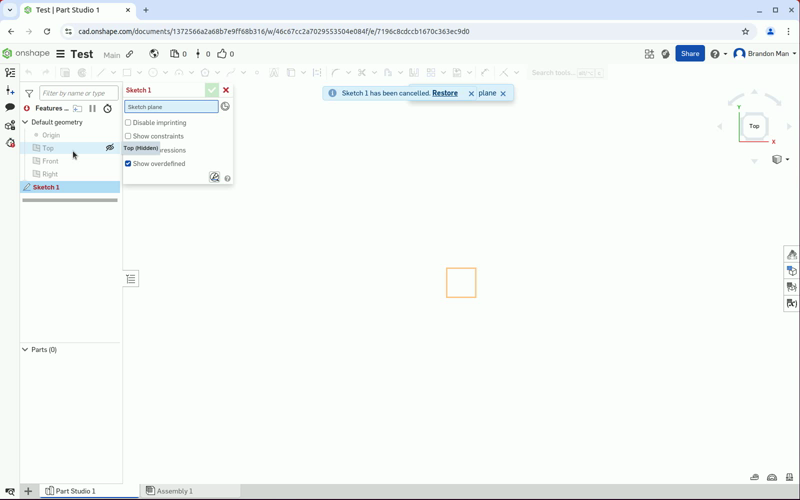
click(73, 150)
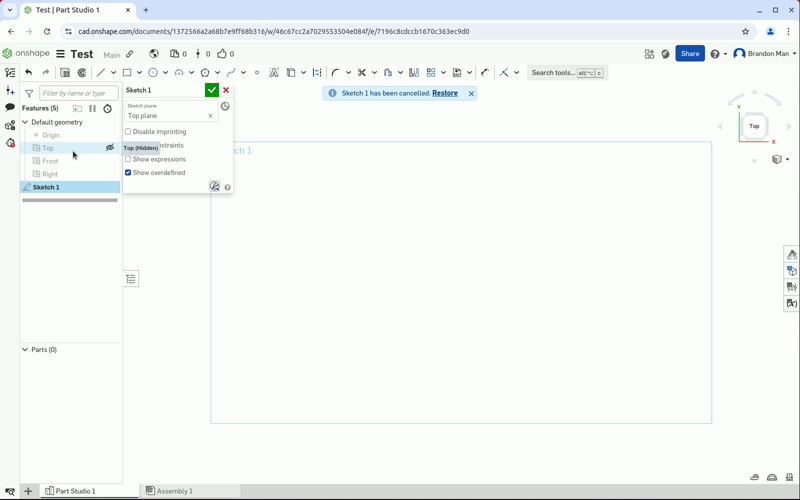
mouse_move(73, 352)
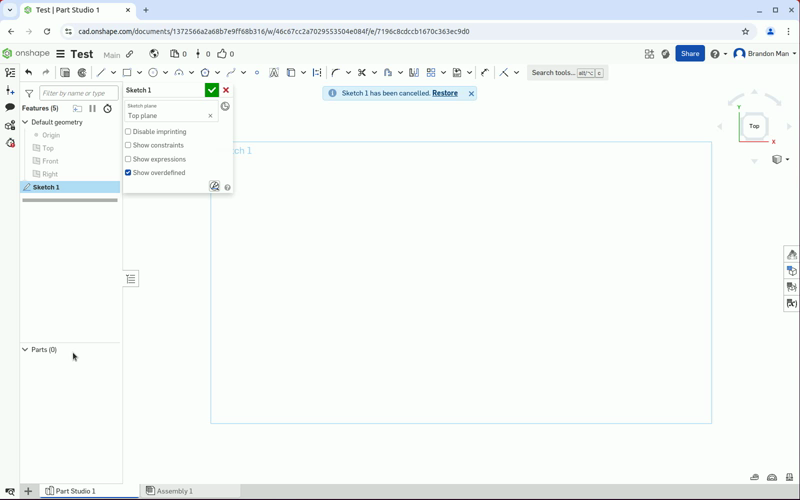
key(y)
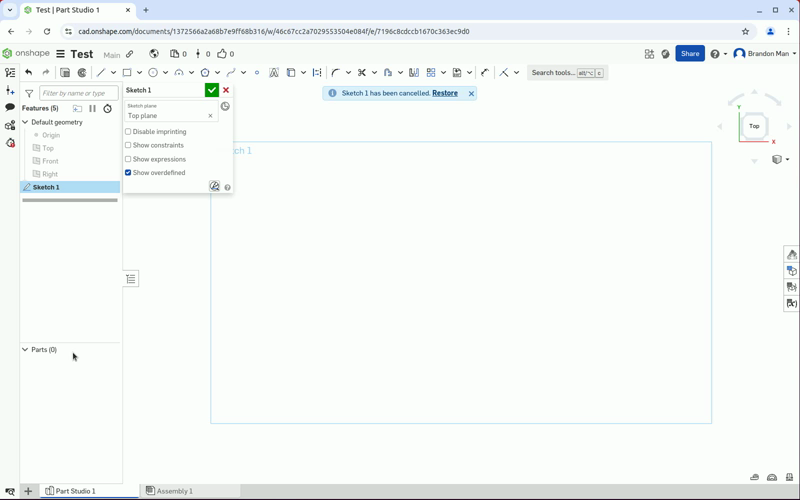
key(l)
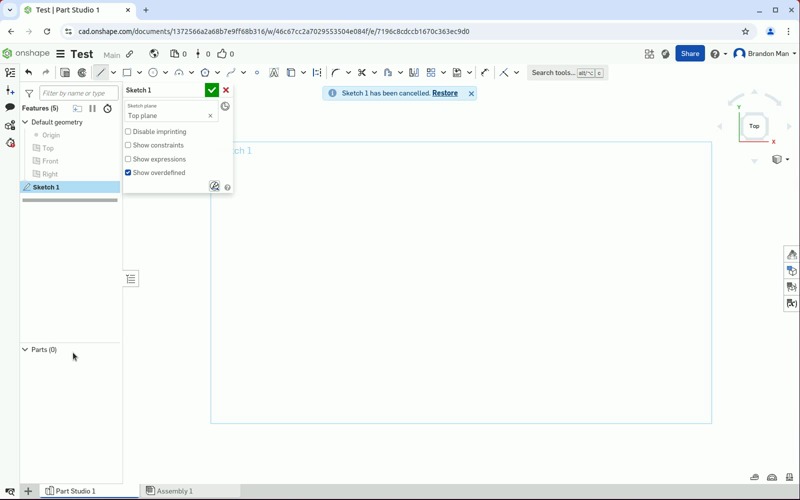
key_down(shift)
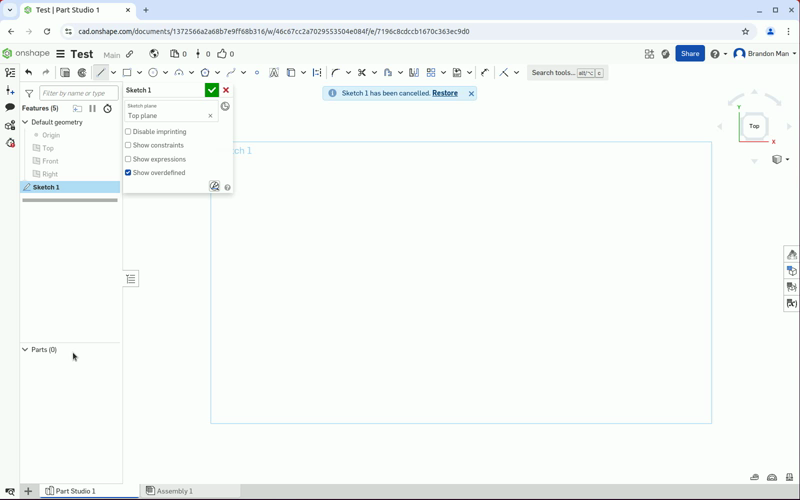
mouse_move(348, 395)
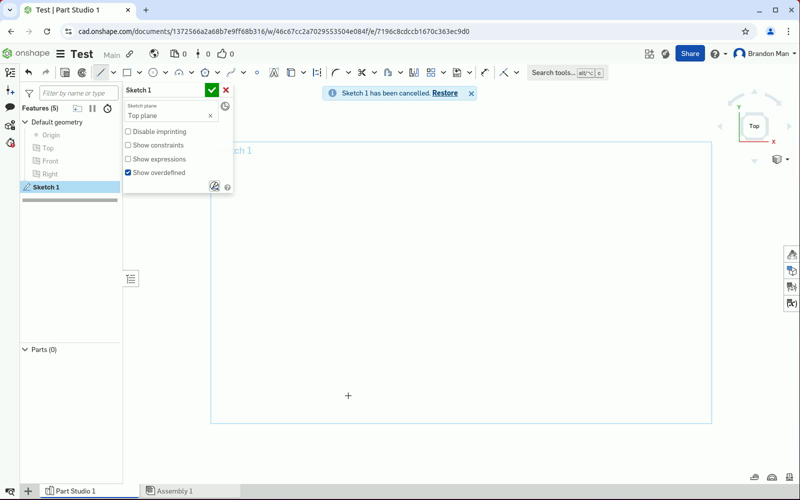
click(348, 395)
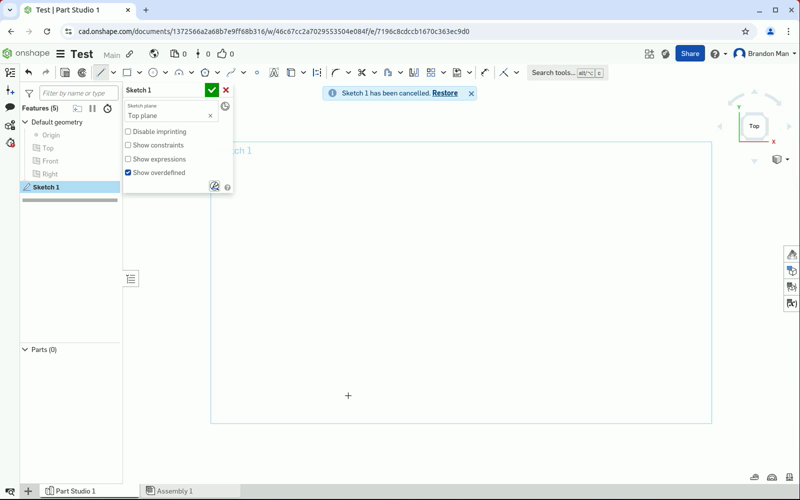
key_up(shift)
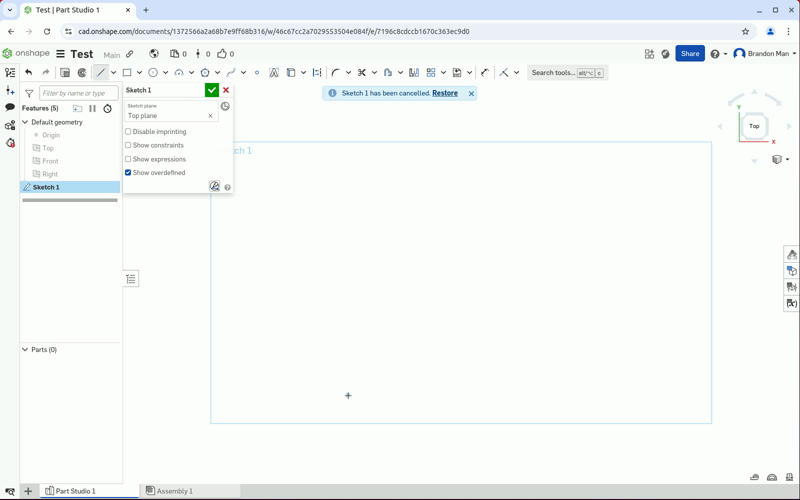
key_down(shift)
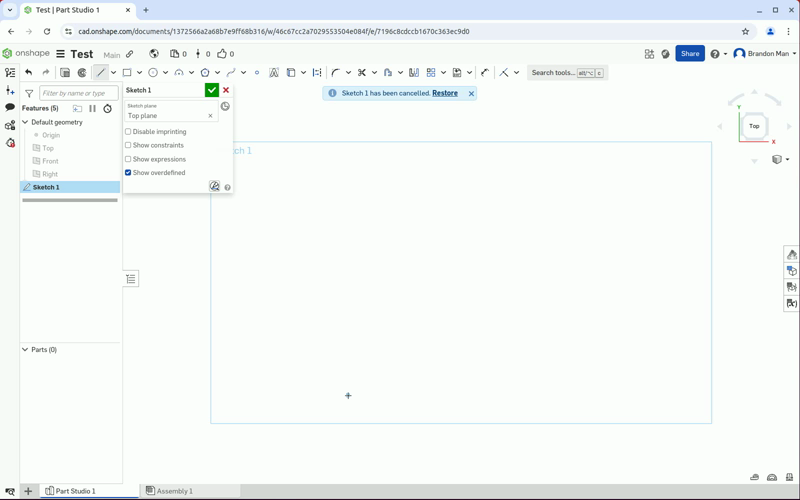
mouse_move(572, 395)
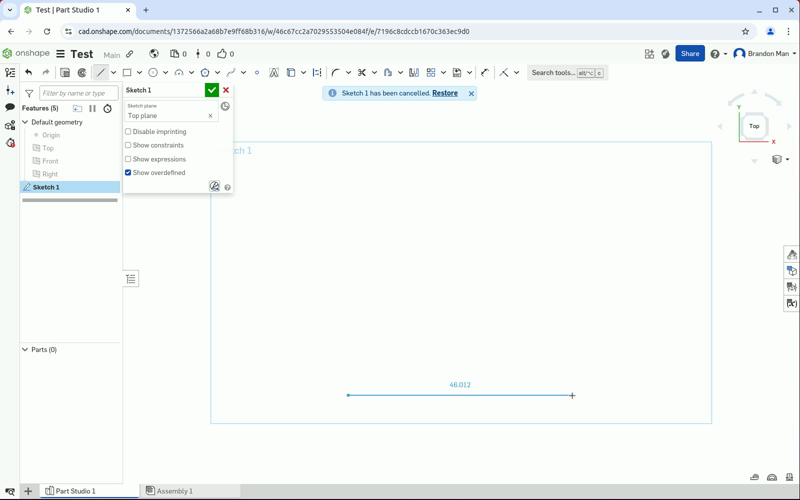
click(572, 395)
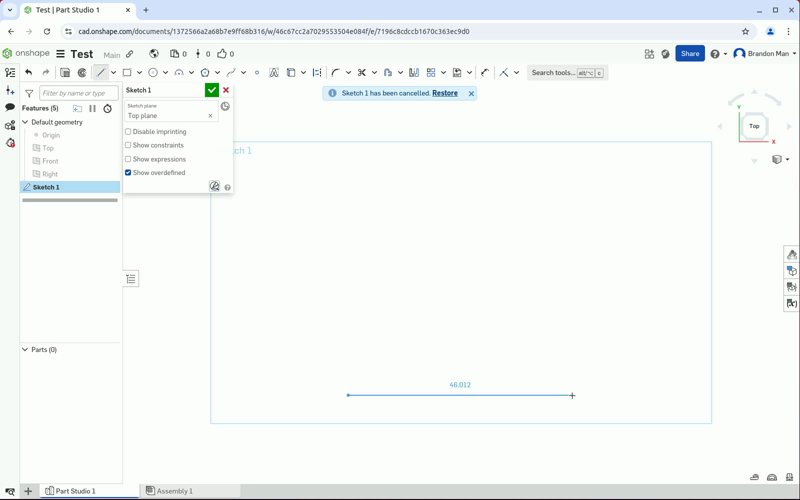
key_up(shift)
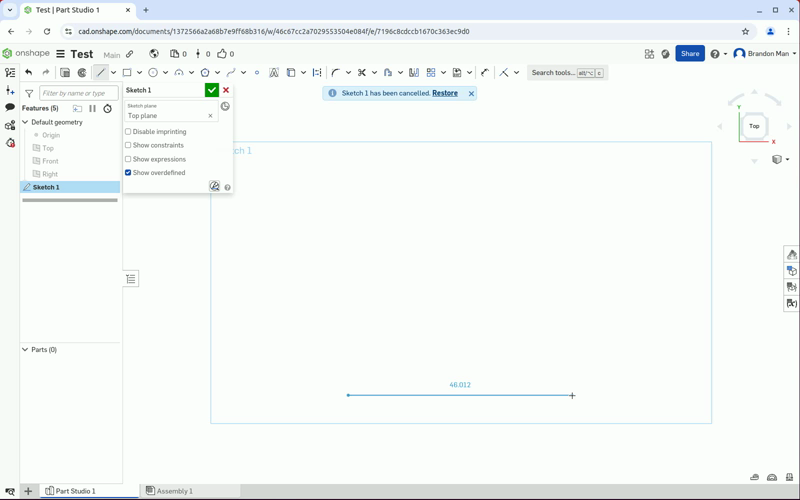
key_down(shift)
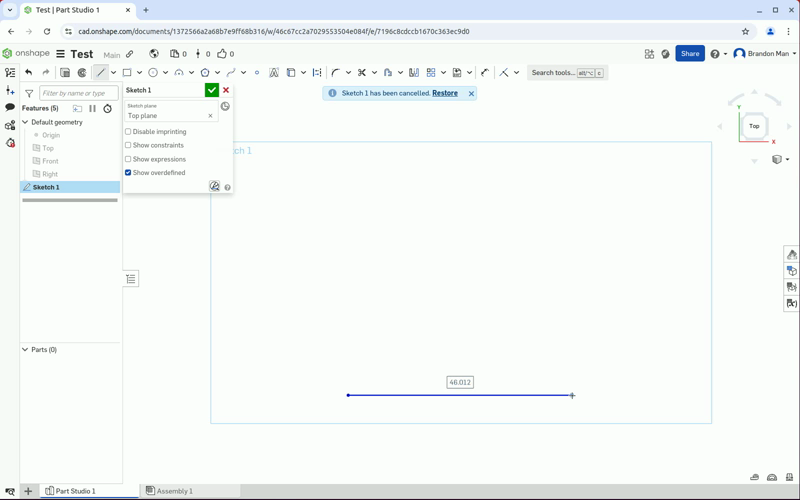
mouse_move(572, 171)
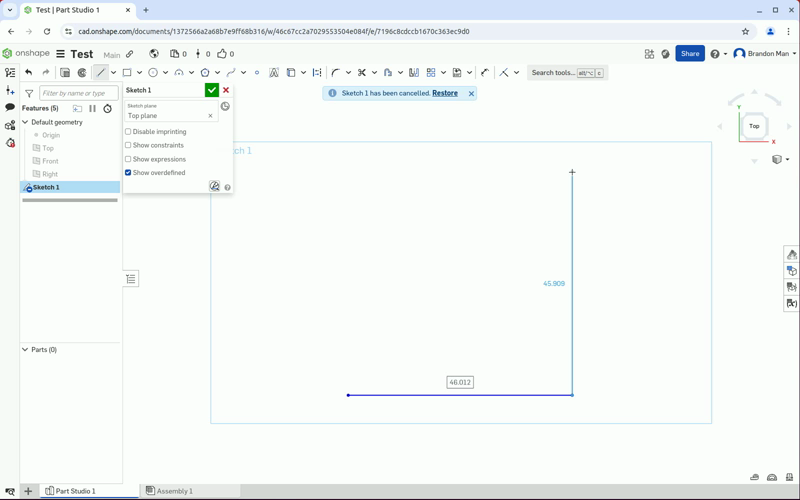
click(572, 171)
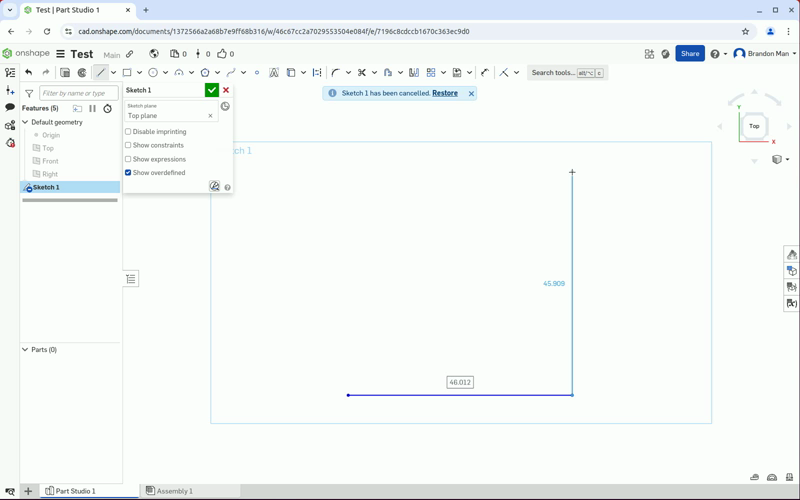
key_up(shift)
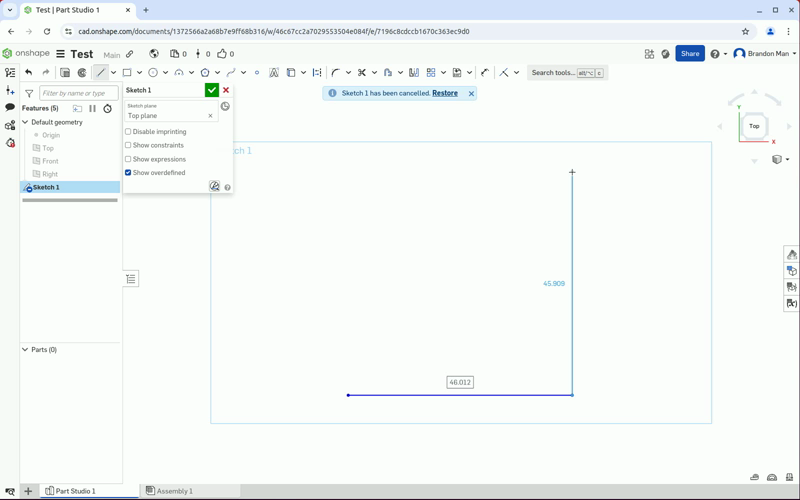
key_down(shift)
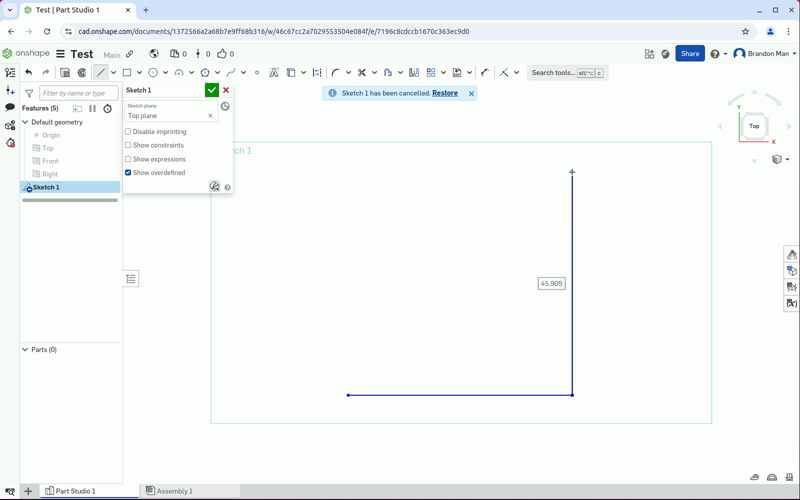
mouse_move(348, 171)
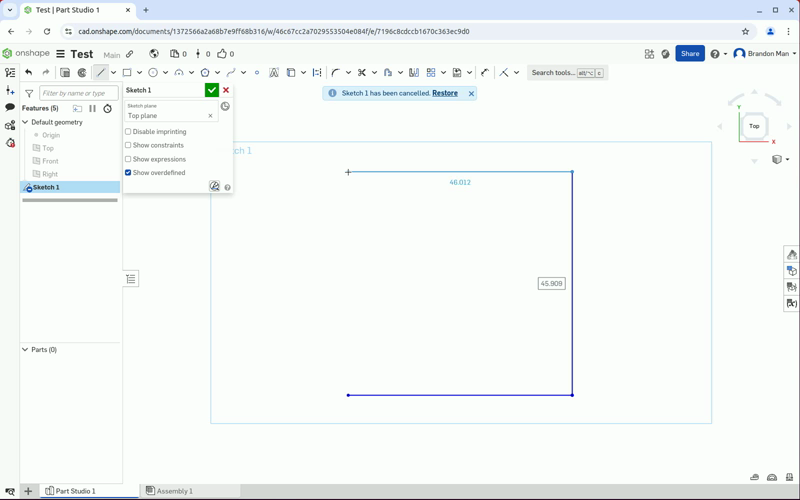
click(348, 171)
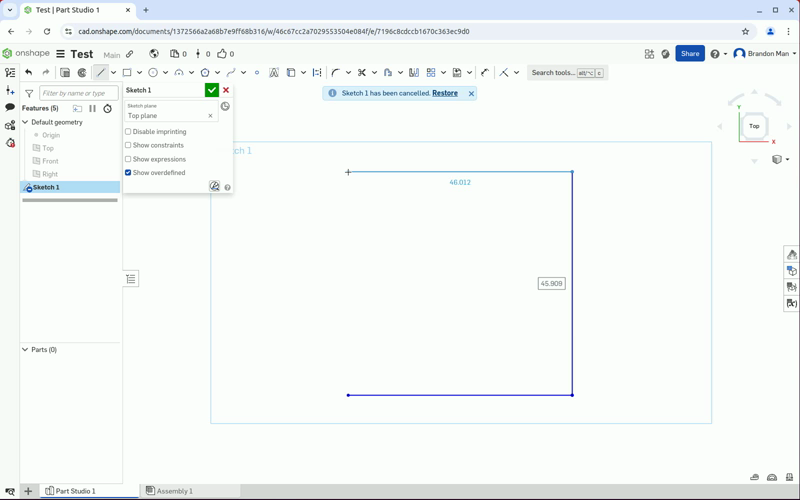
key_up(shift)
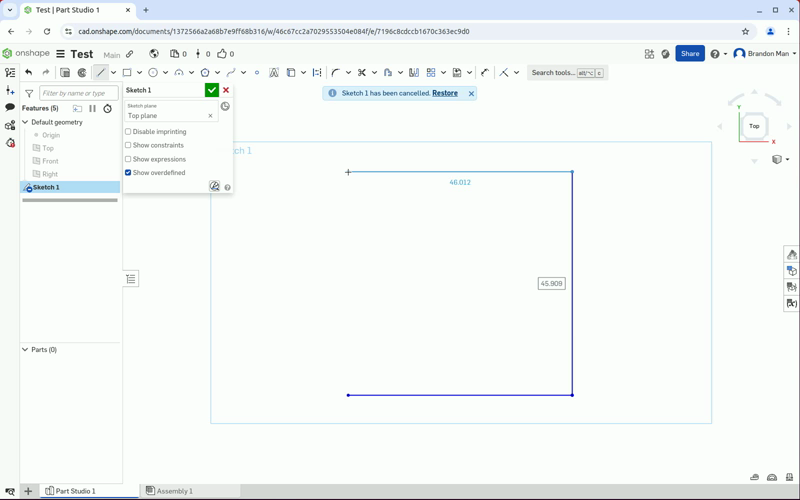
key_down(shift)
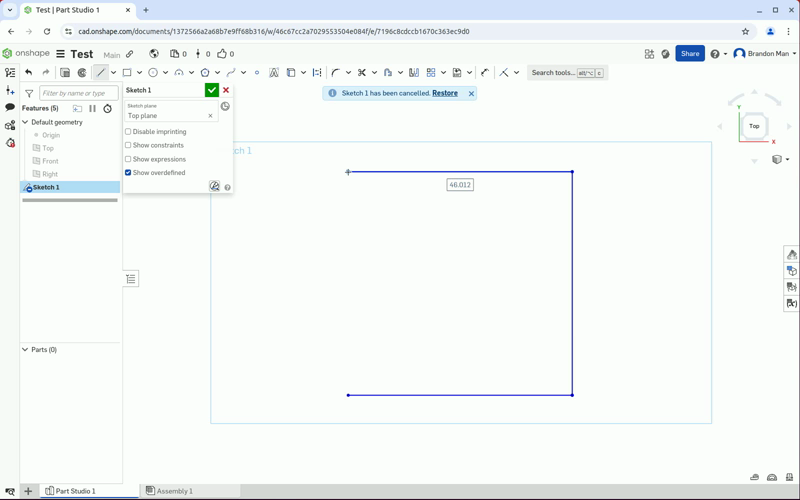
mouse_move(348, 395)
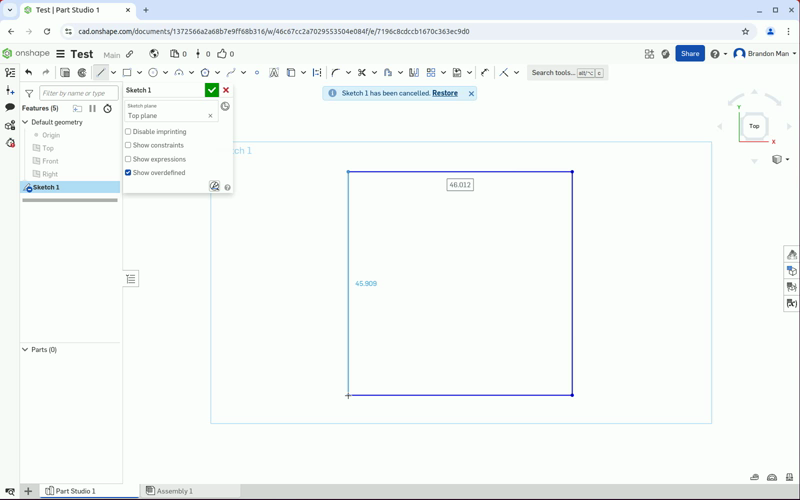
key_up(shift)
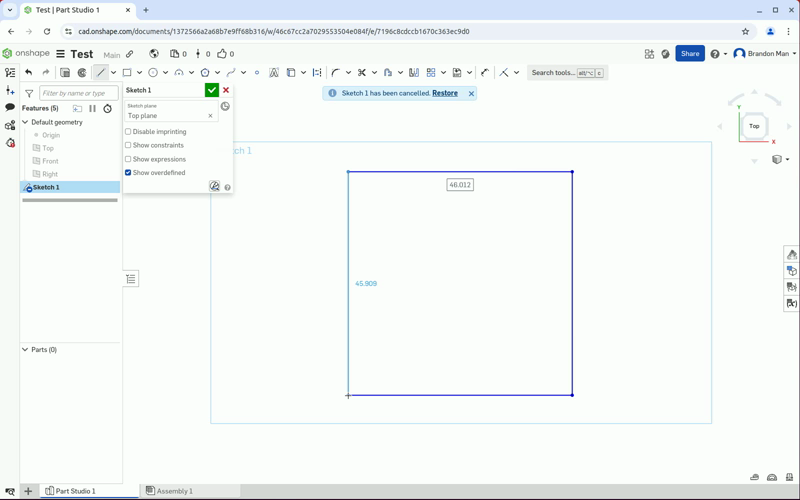
click(348, 395)
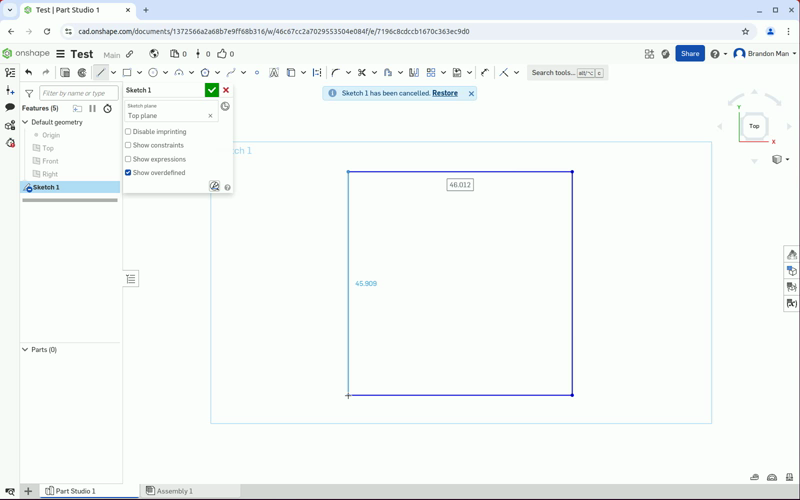
key(esc)
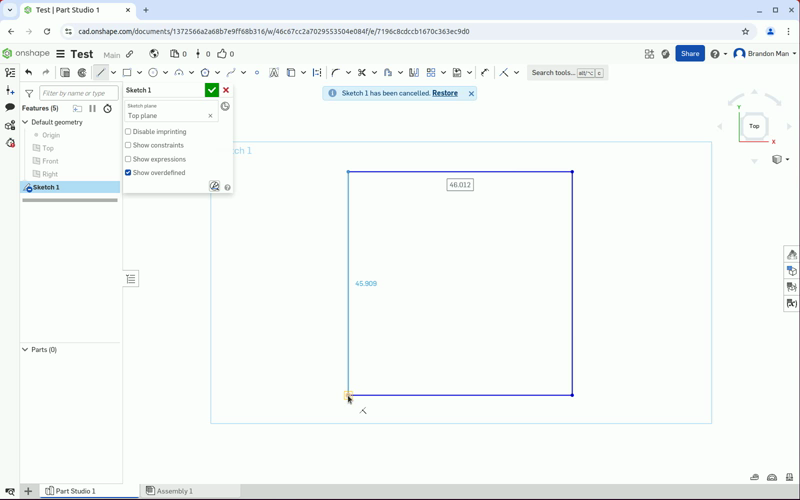
mouse_move(455, 320)
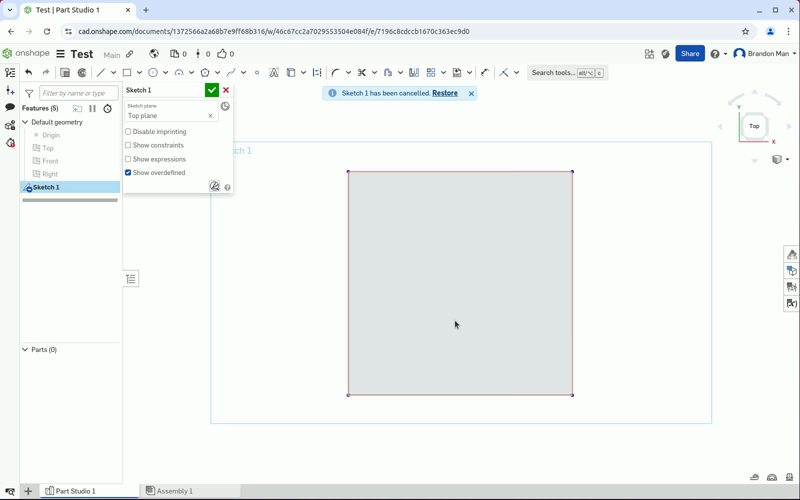
click(455, 320)
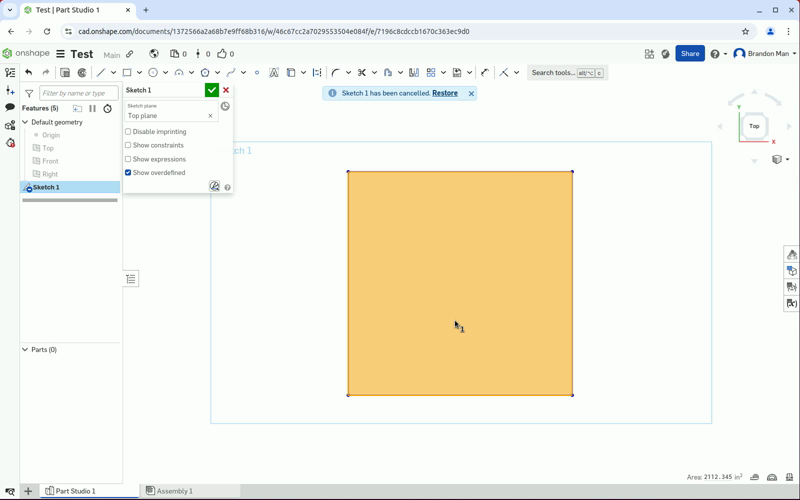
mouse_move(73, 352)
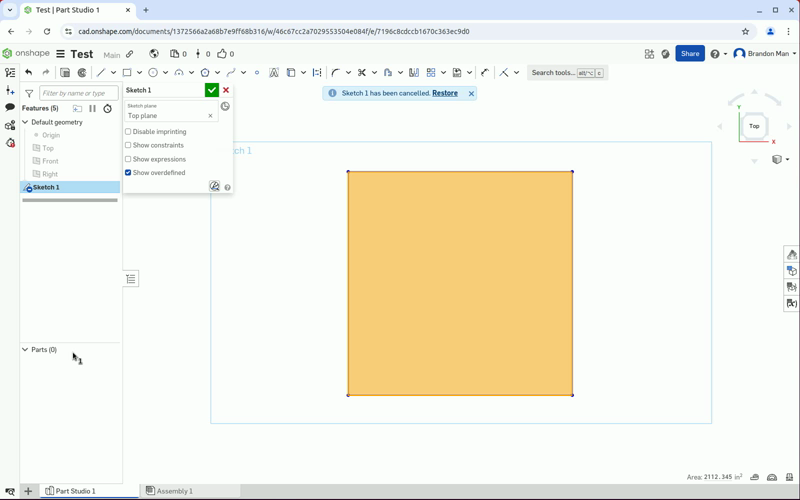
key(shift+y)
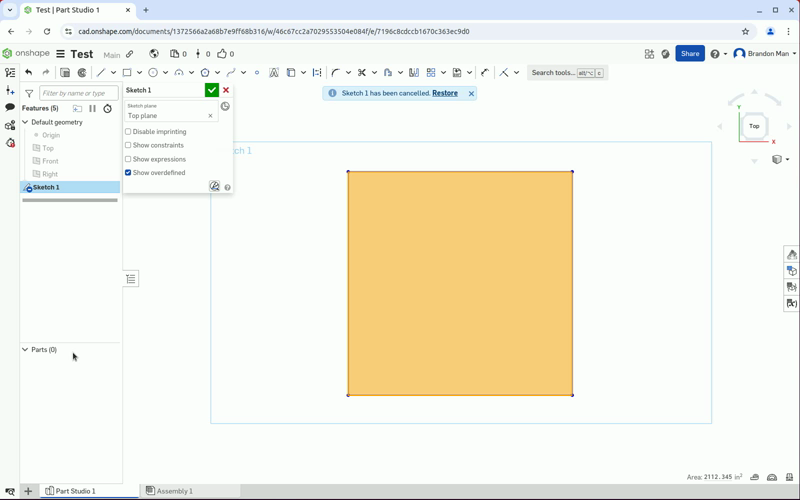
key(shift+e)
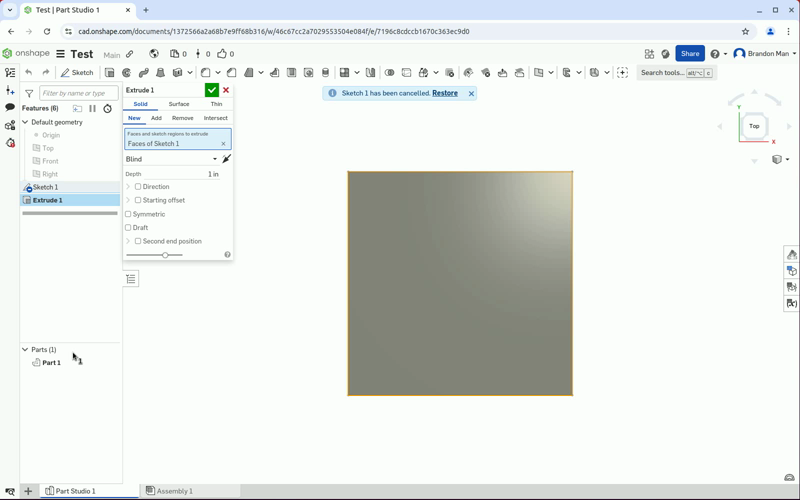
mouse_move(143, 106)
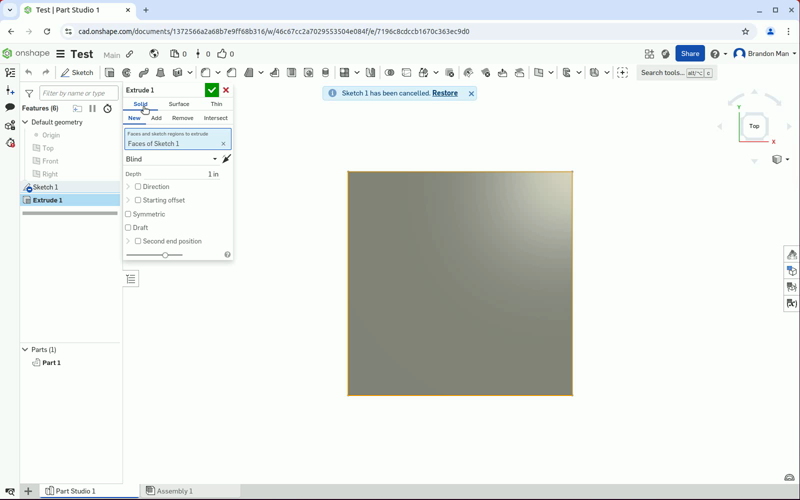
click(143, 106)
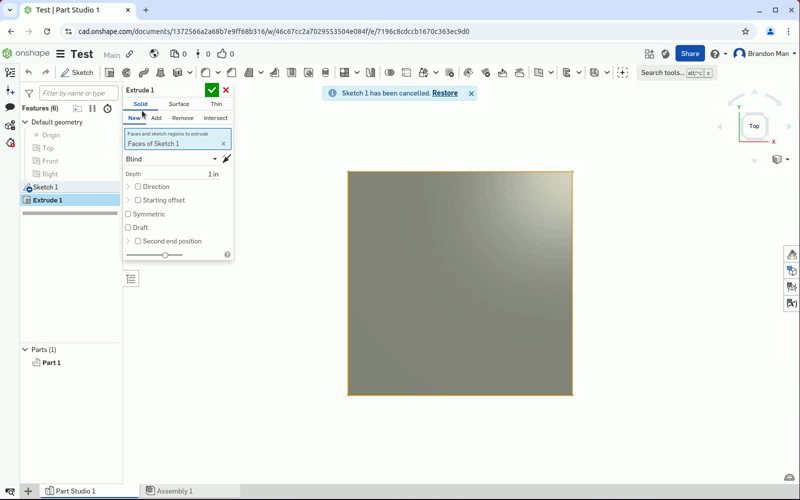
mouse_move(137, 120)
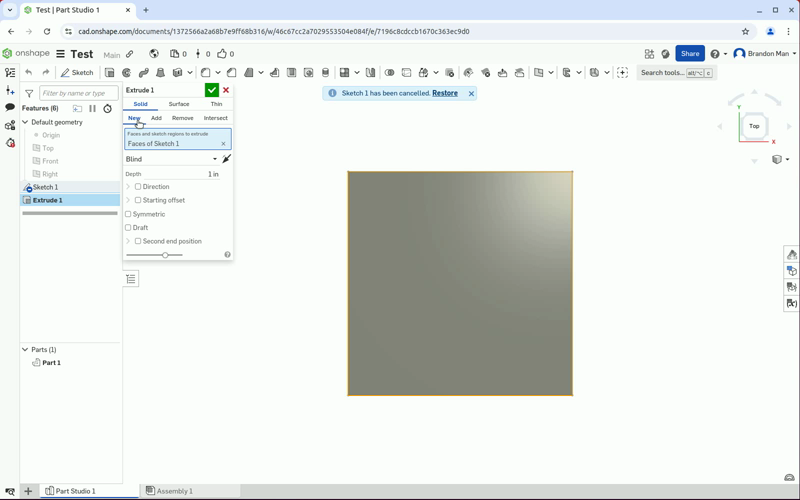
click(137, 120)
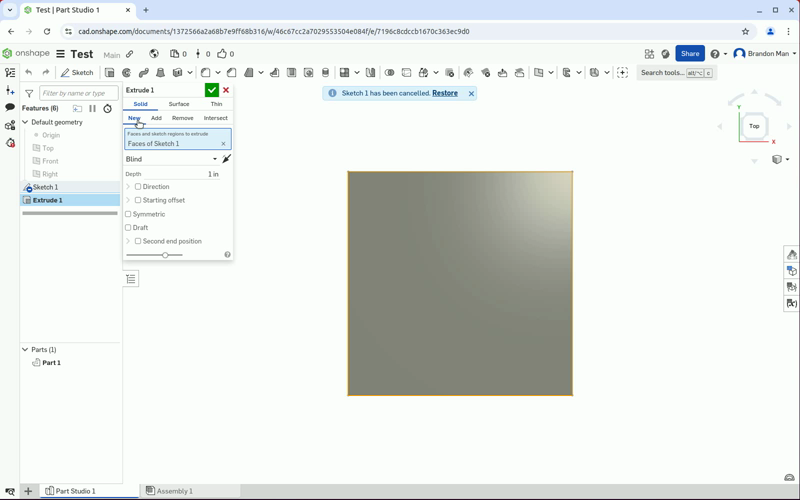
key(tab, 4)
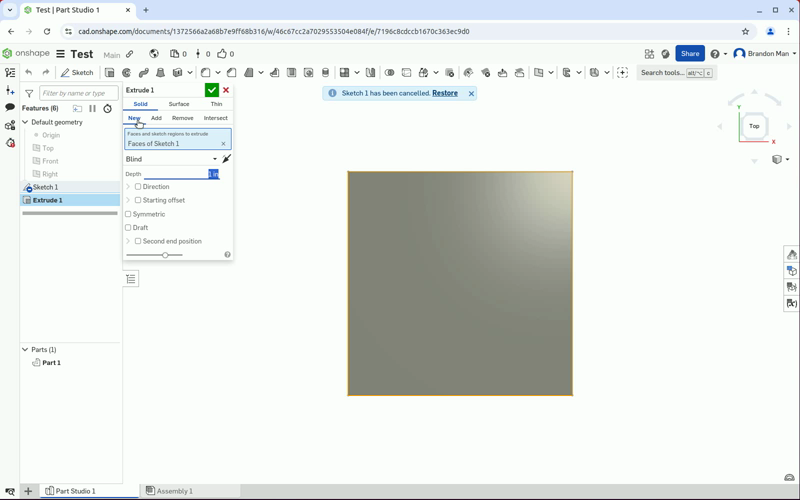
text(2.889)
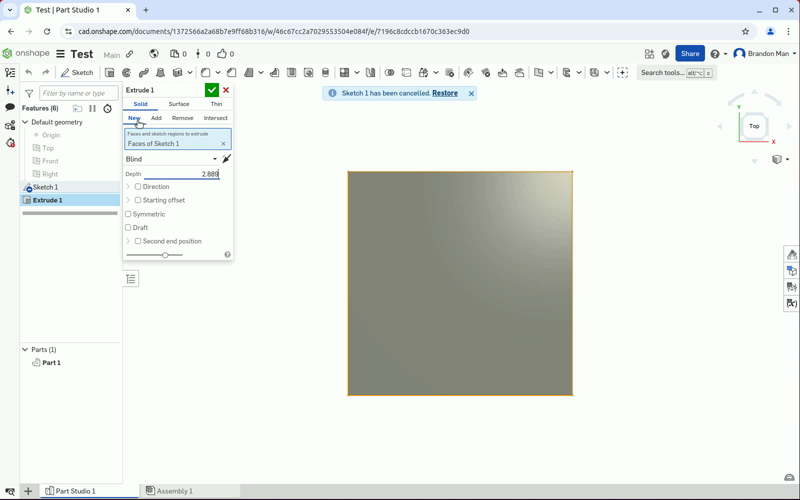
key(enter)
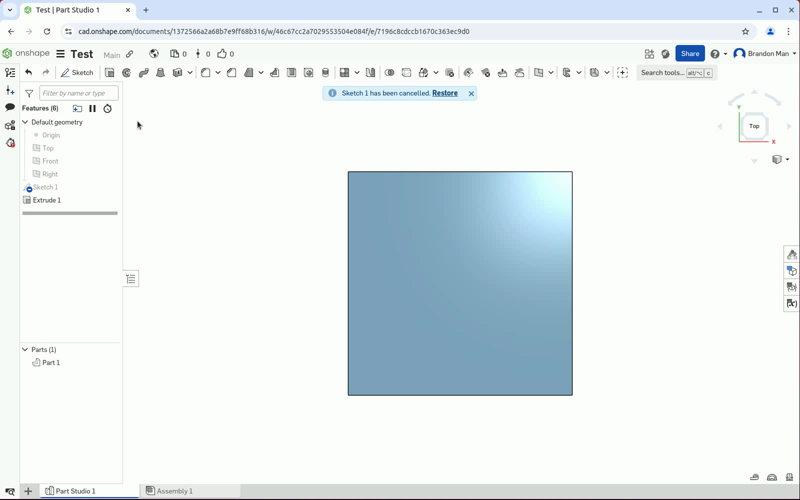
key(shift+h)
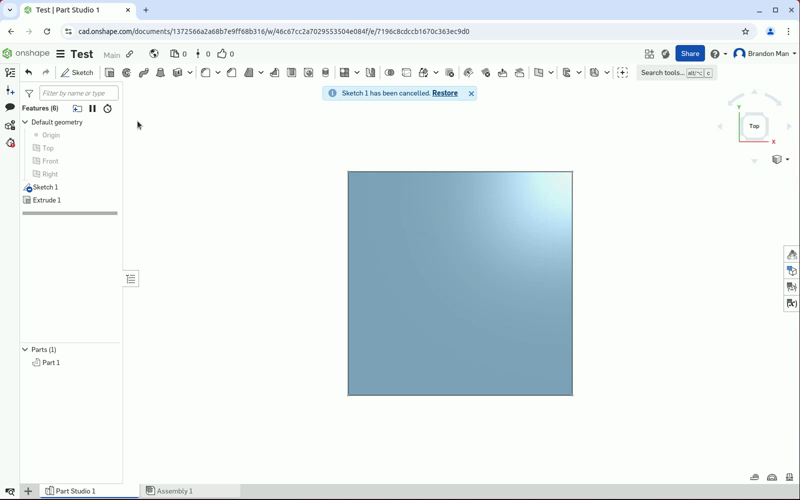
key(shift+h)
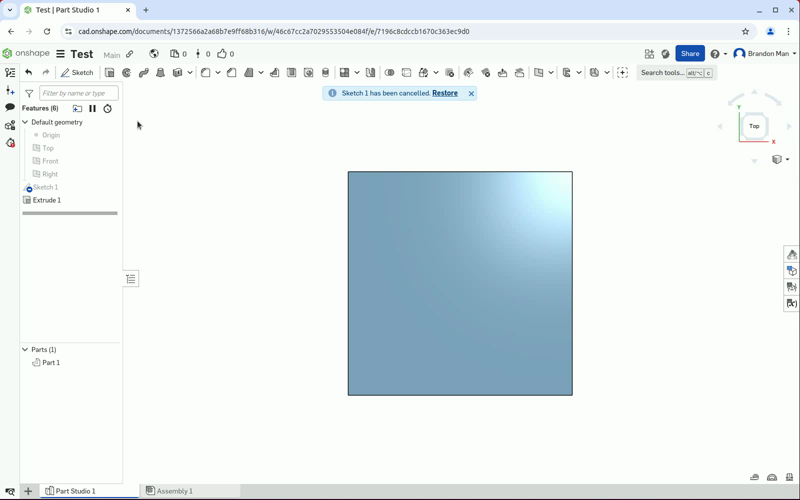
mouse_move(73, 189)
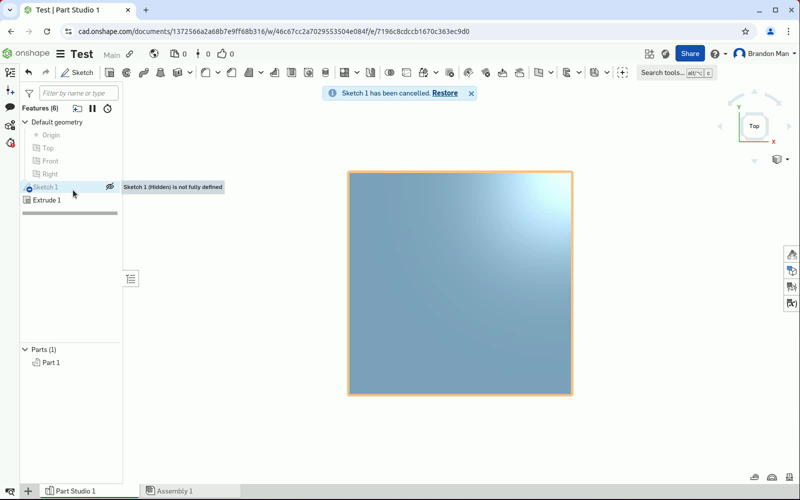
click(73, 189)
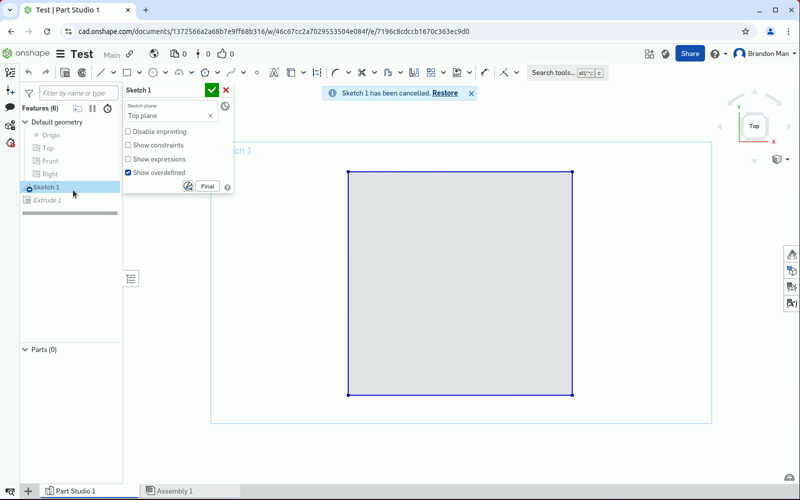
mouse_move(229, 92)
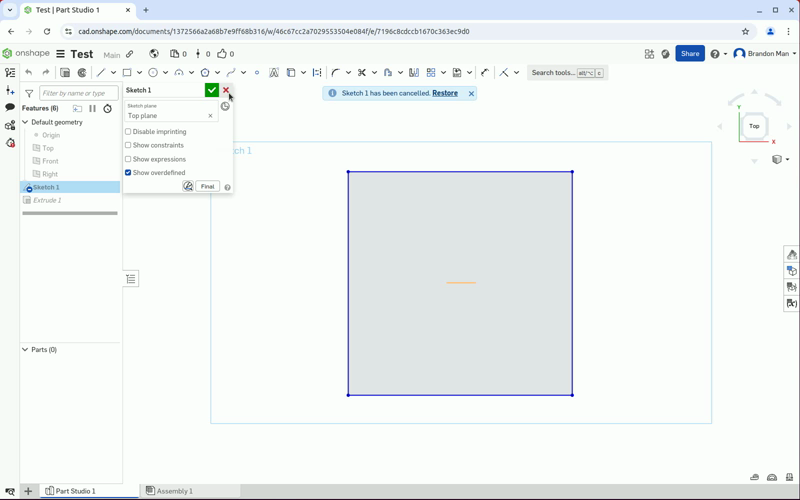
click(229, 92)
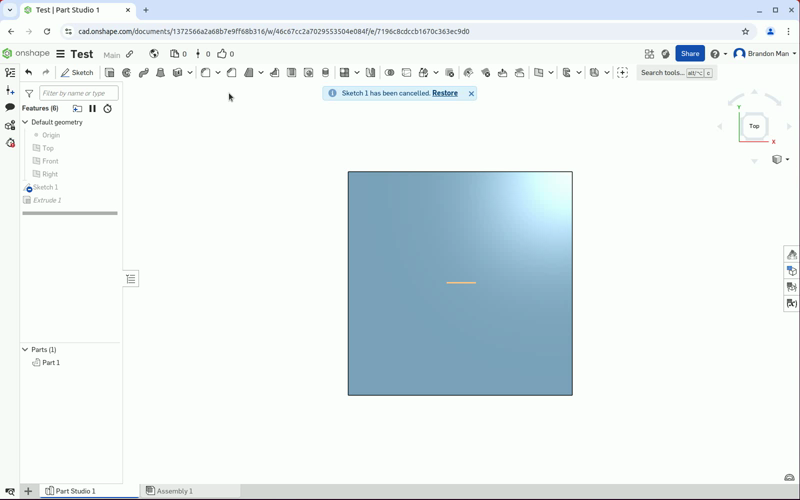
mouse_move(541, 75)
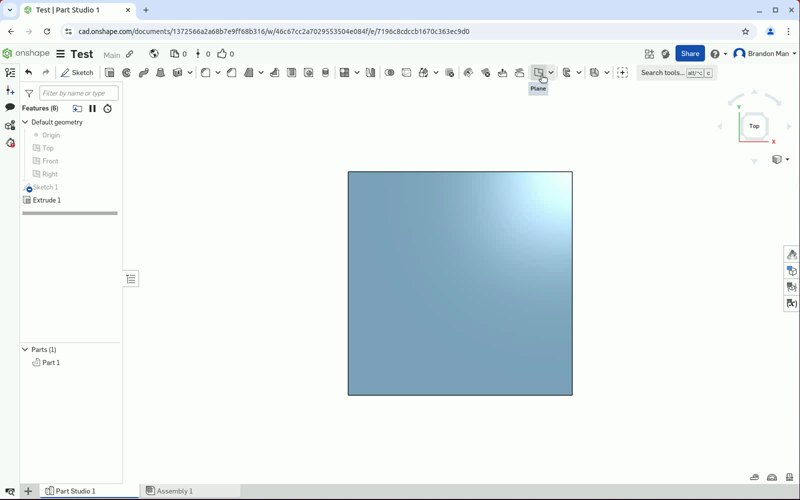
click(541, 75)
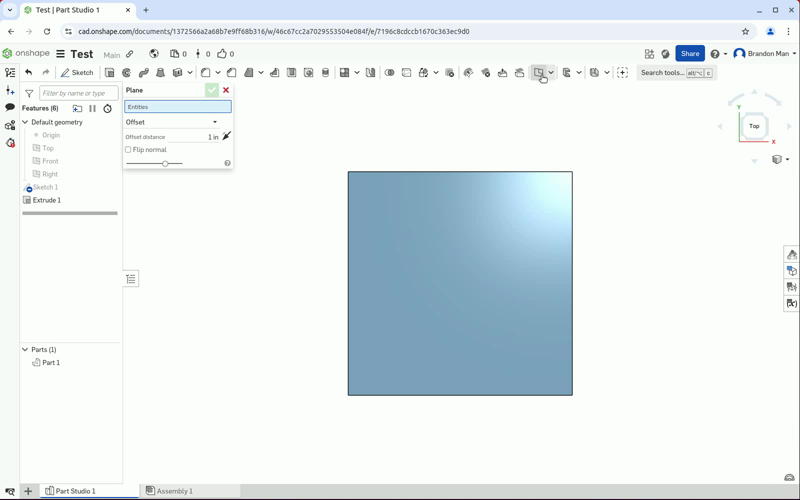
mouse_move(73, 150)
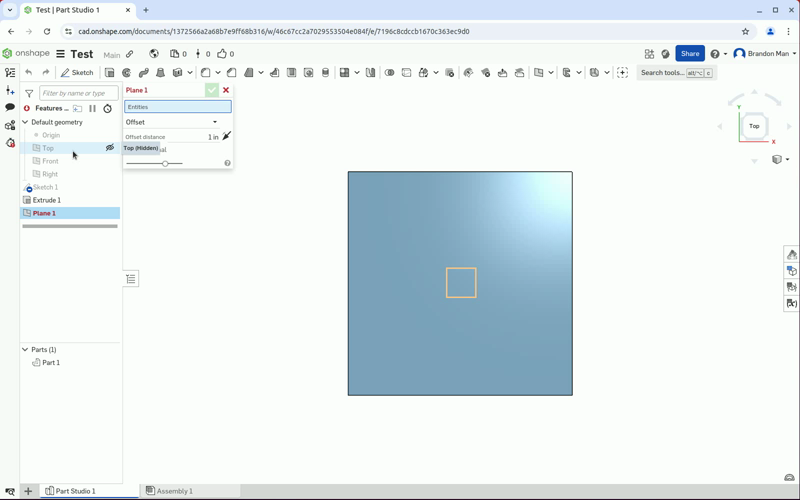
click(73, 150)
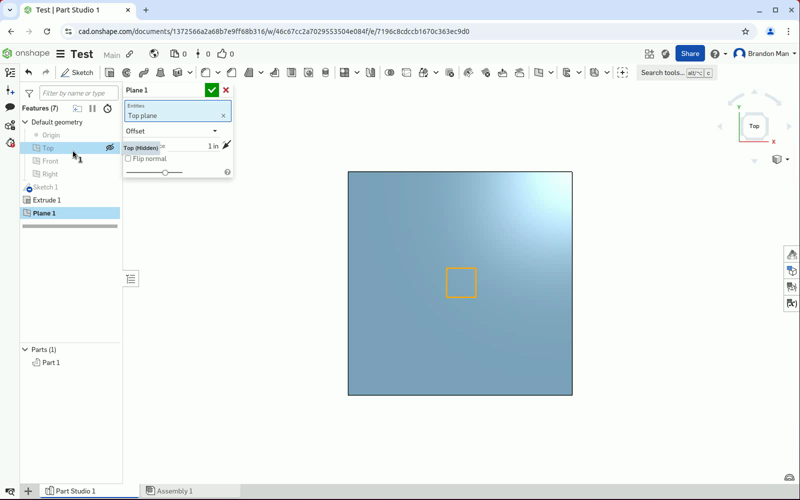
key(tab, 2)
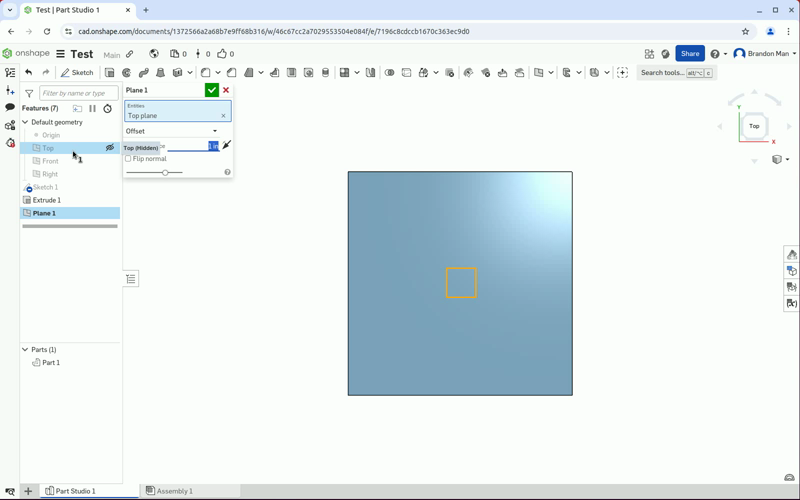
text(2.896)
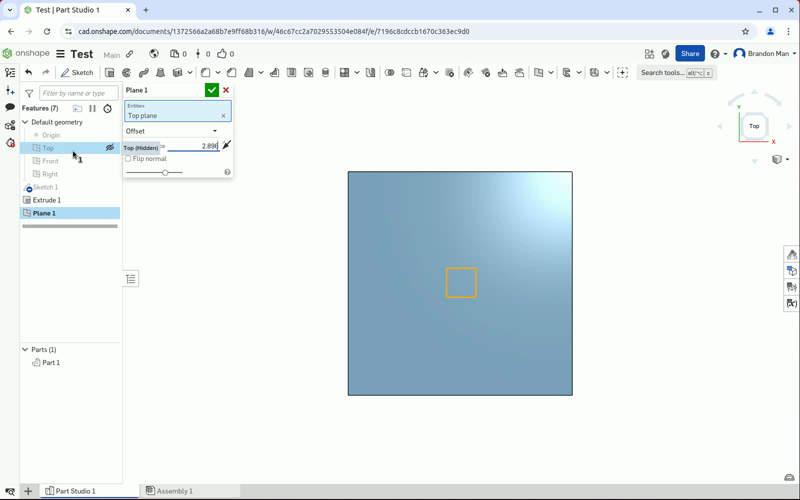
key(enter, 2)
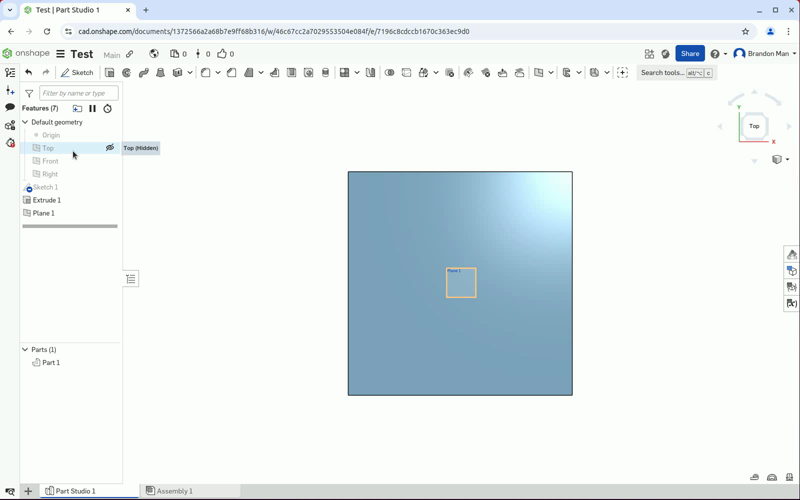
key(shift+s)
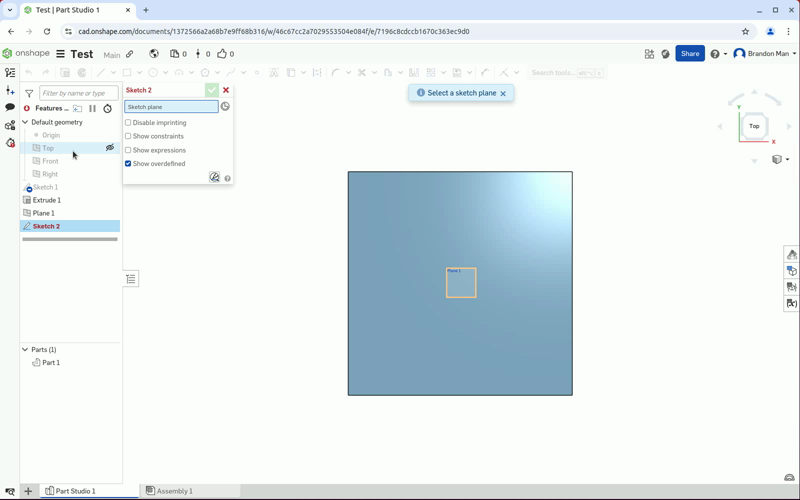
mouse_move(73, 215)
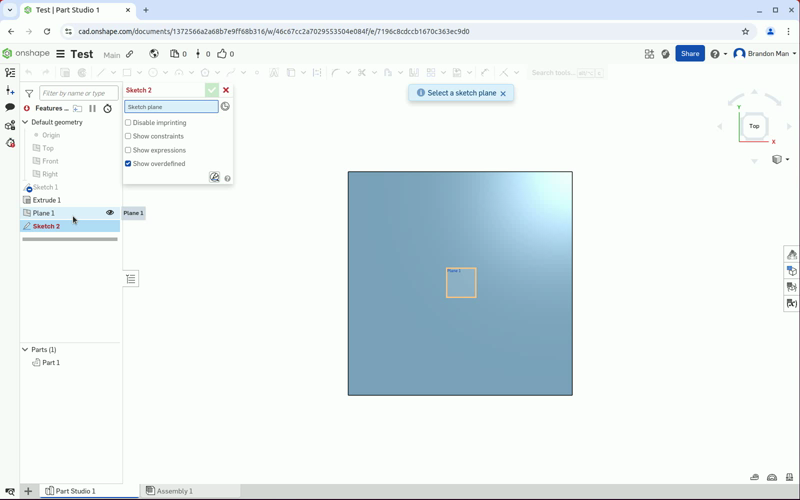
click(73, 215)
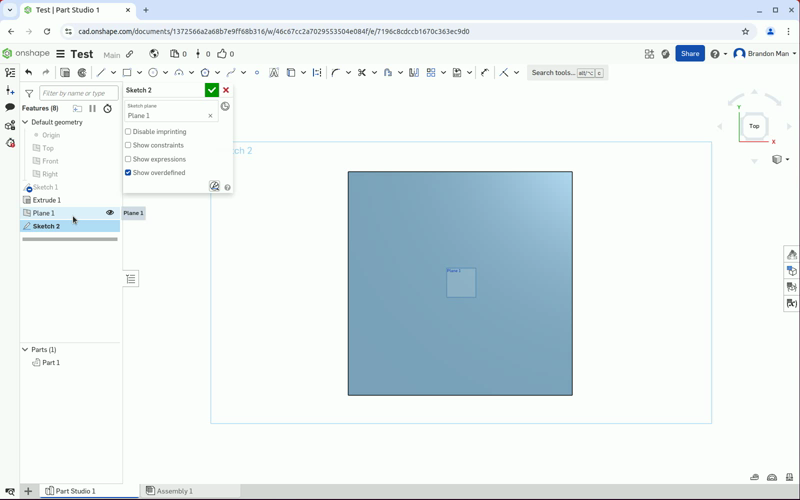
mouse_move(73, 352)
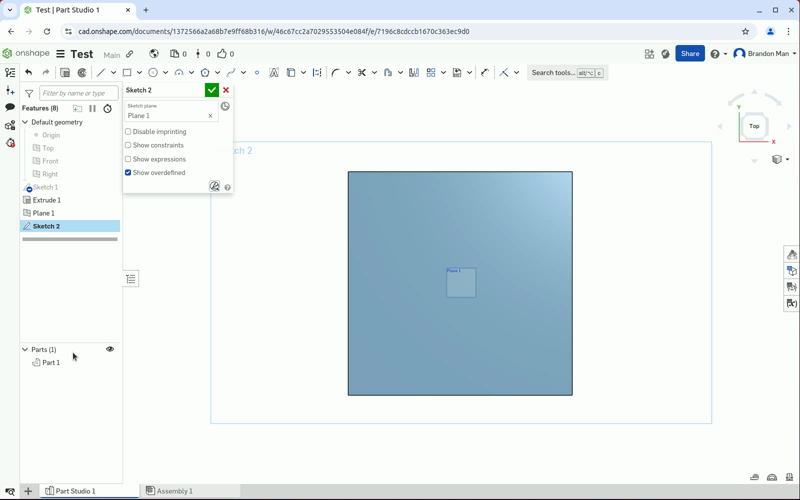
key(y)
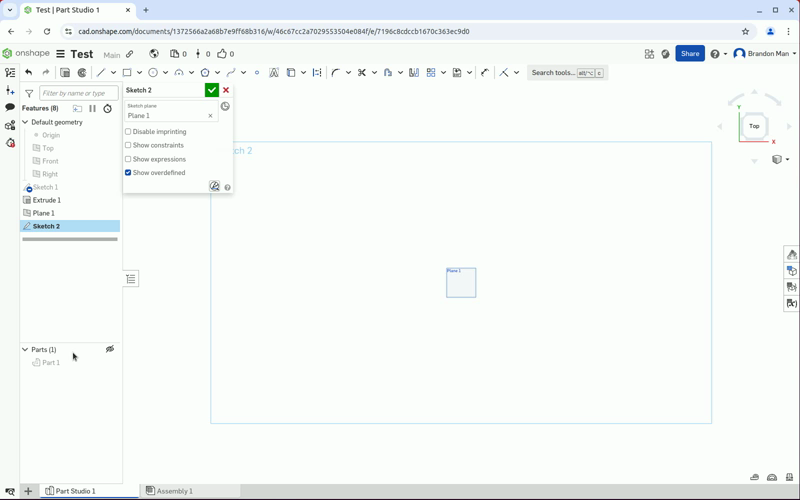
key(l)
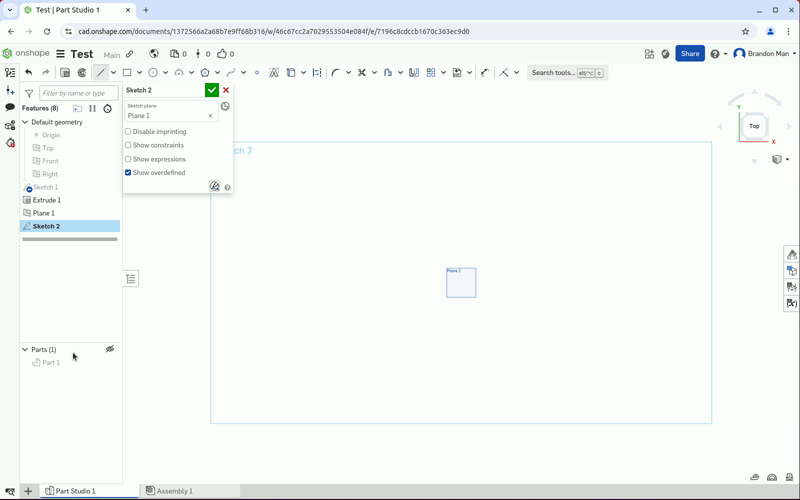
key_down(shift)
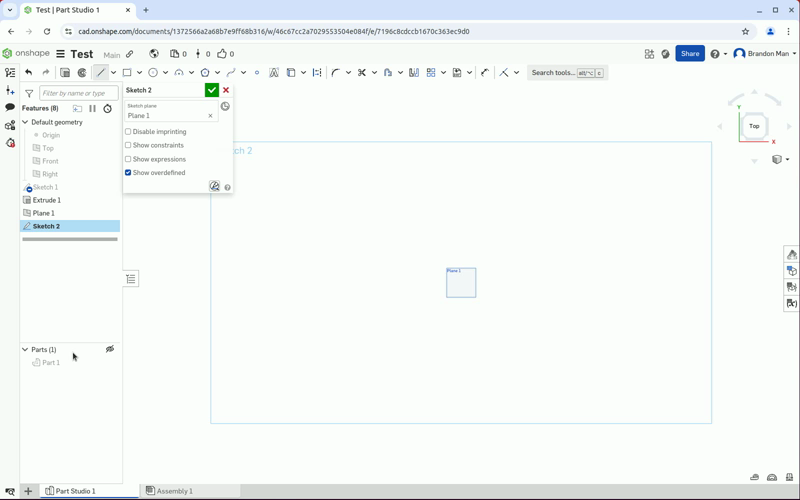
mouse_move(403, 264)
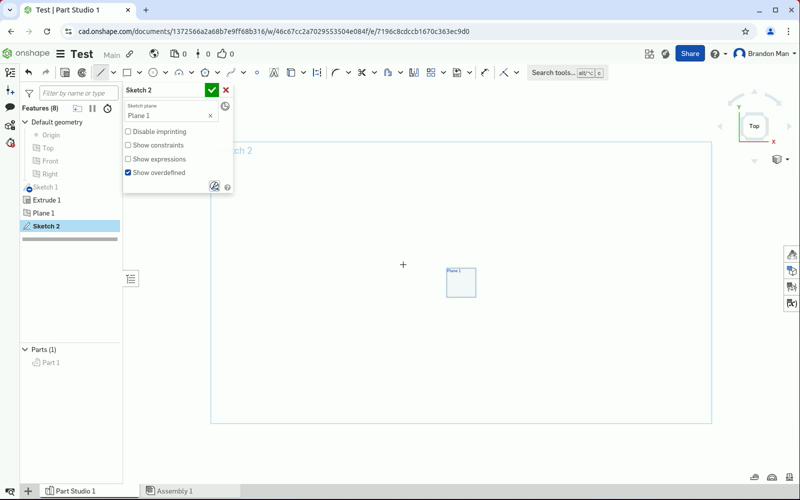
click(403, 264)
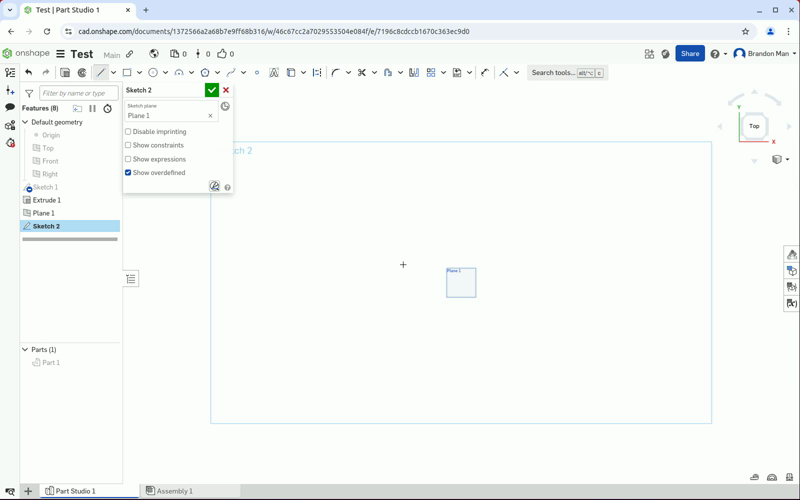
key_up(shift)
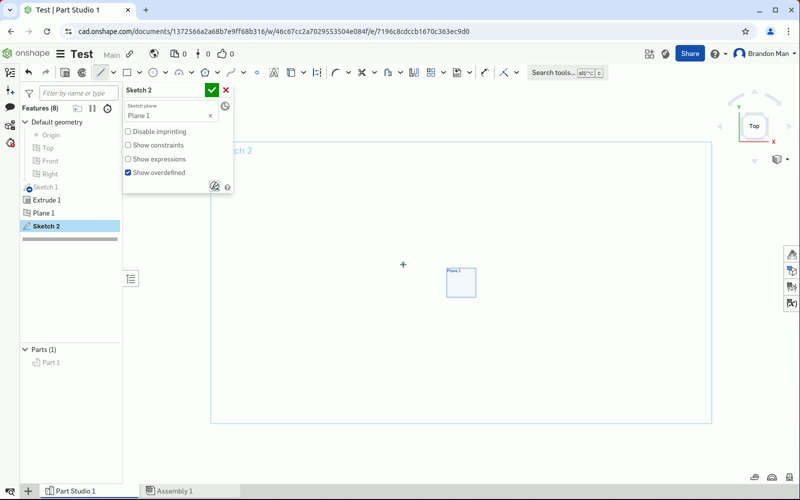
key_down(shift)
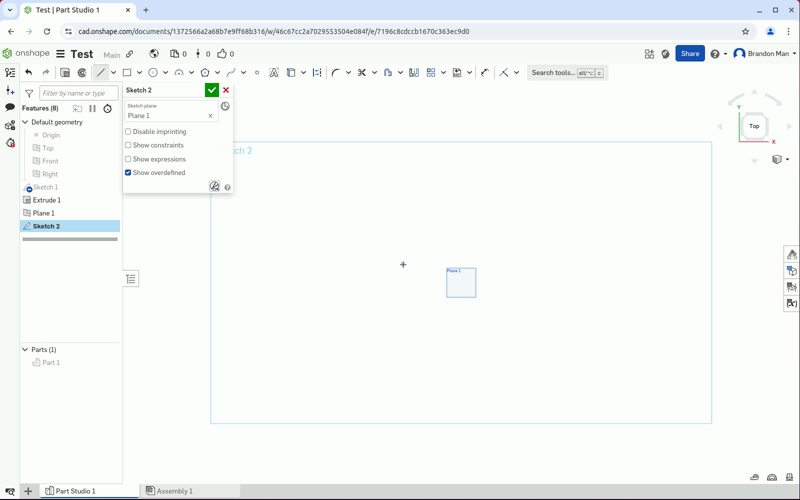
mouse_move(433, 264)
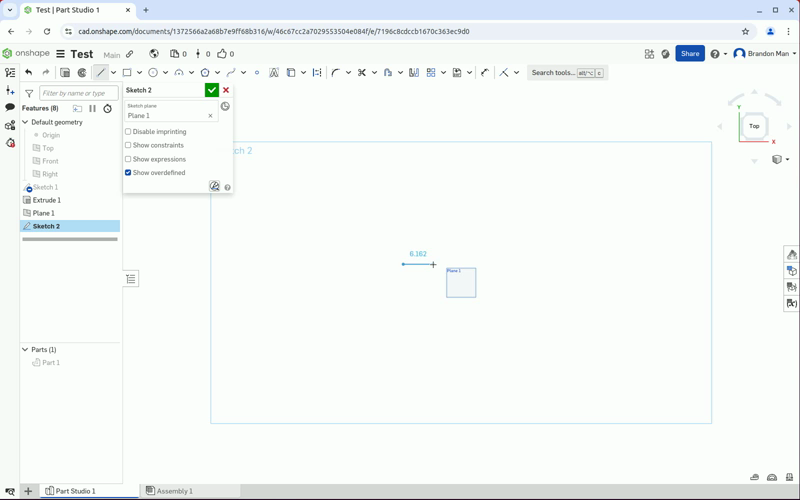
mouse_move(448, 264)
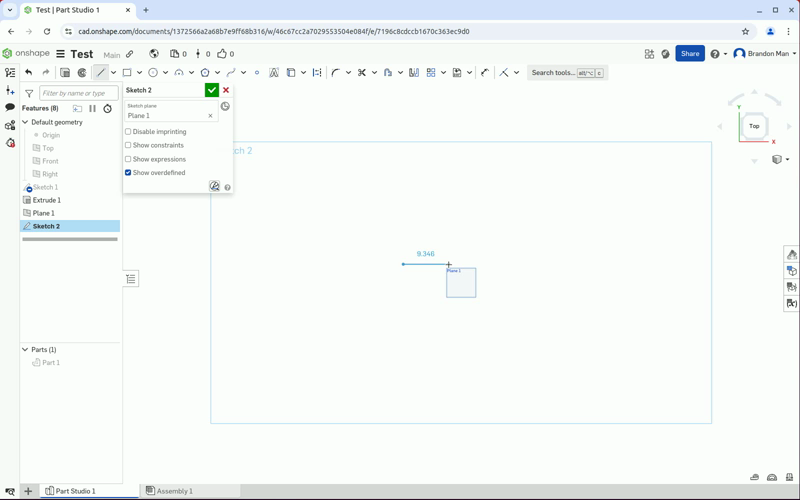
click(448, 264)
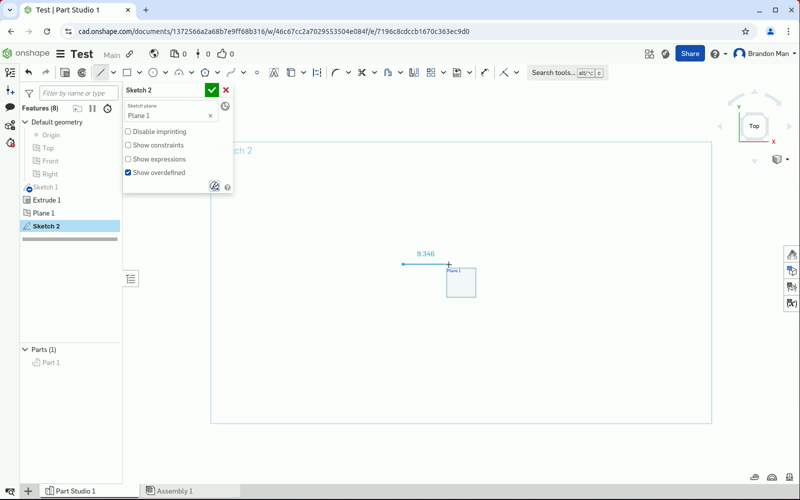
key_up(shift)
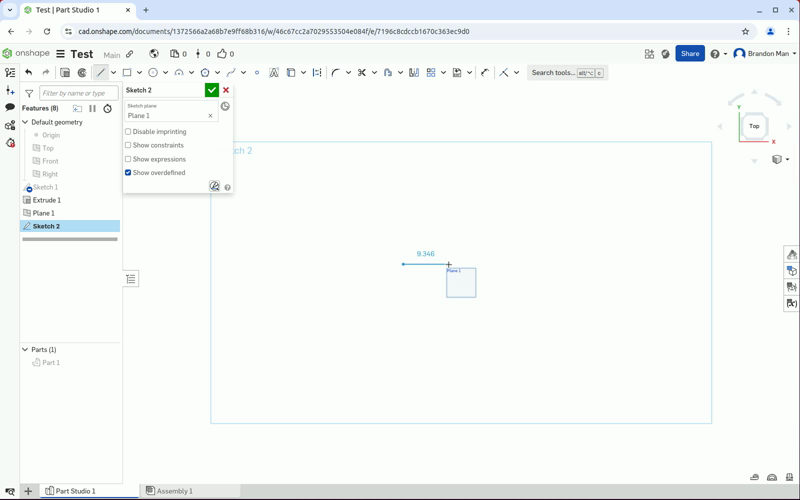
key_down(shift)
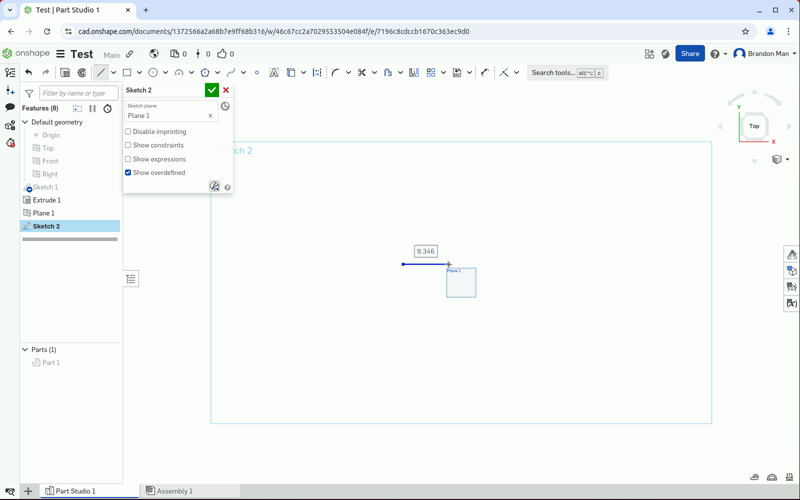
mouse_move(478, 264)
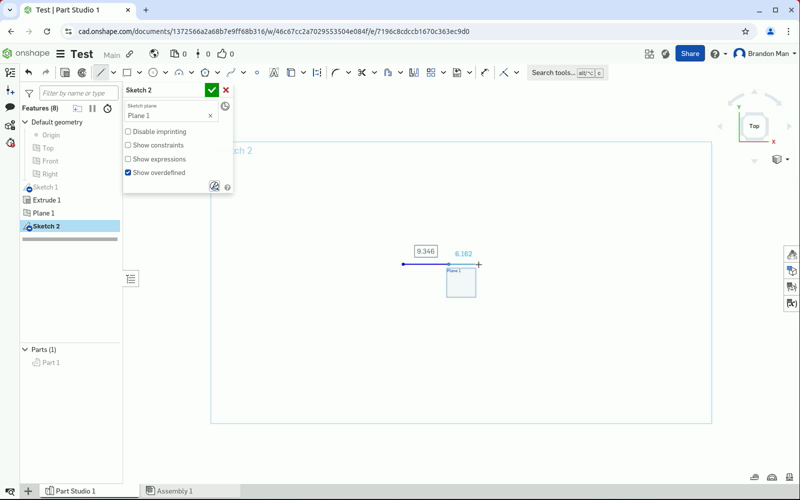
mouse_move(448, 219)
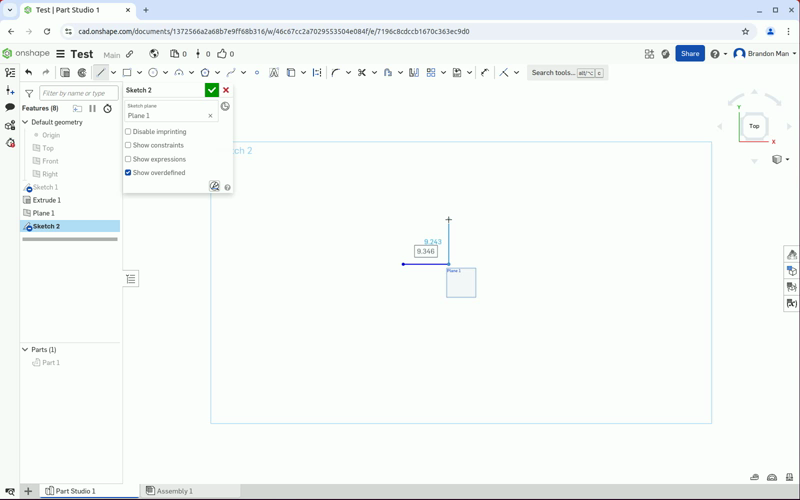
click(448, 219)
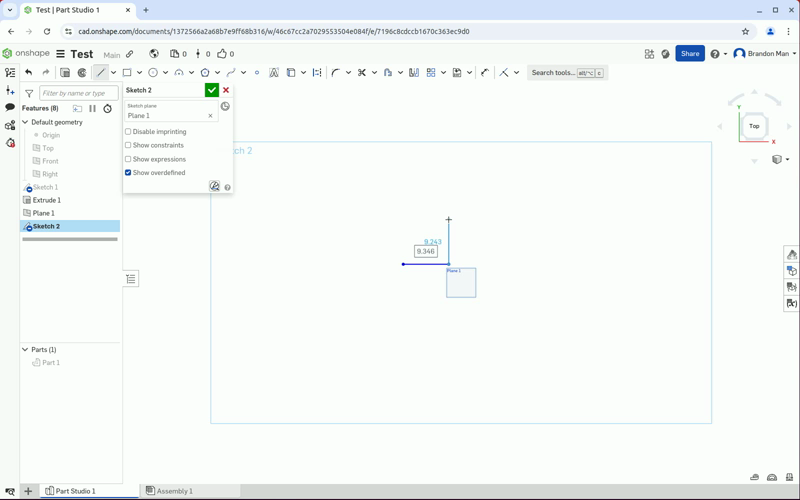
key_up(shift)
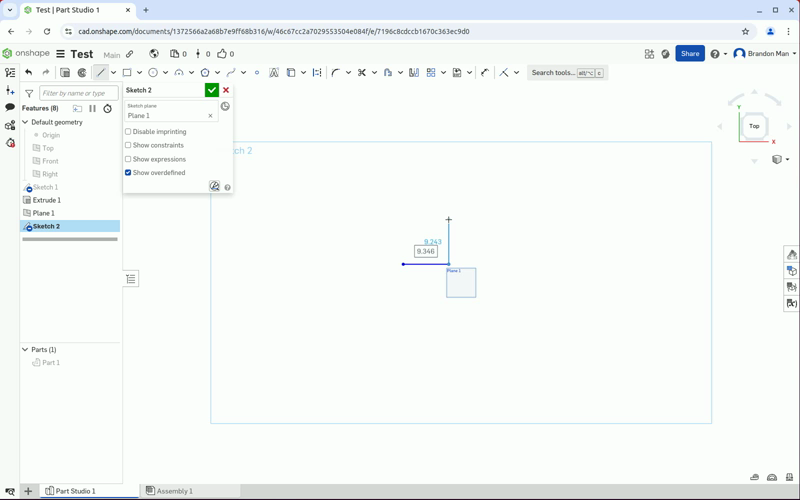
key_down(shift)
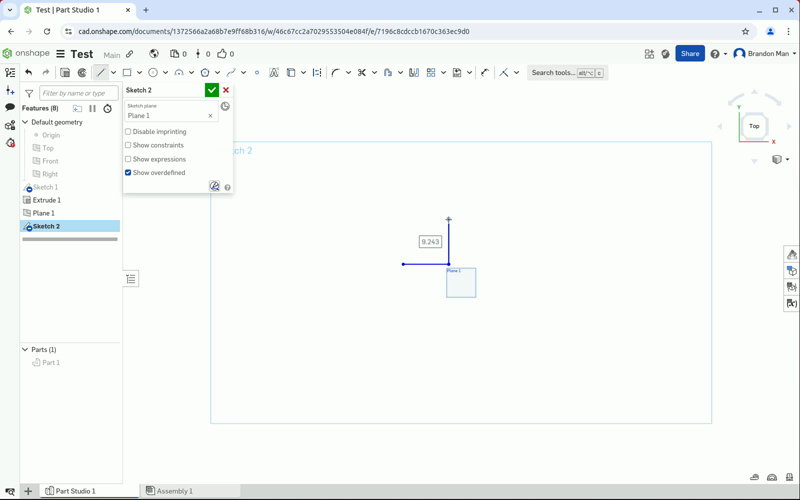
mouse_move(478, 219)
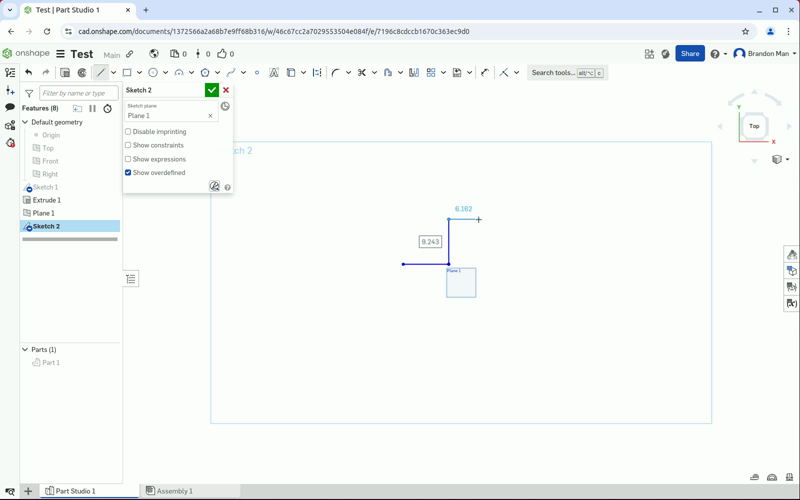
mouse_move(403, 219)
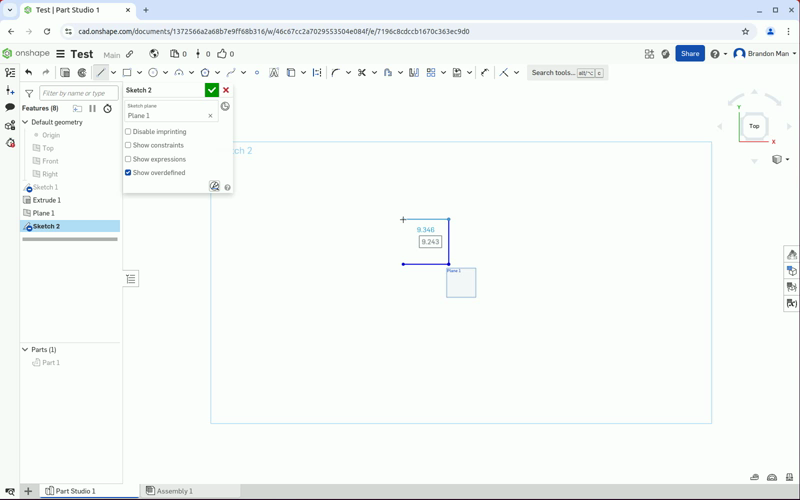
click(403, 219)
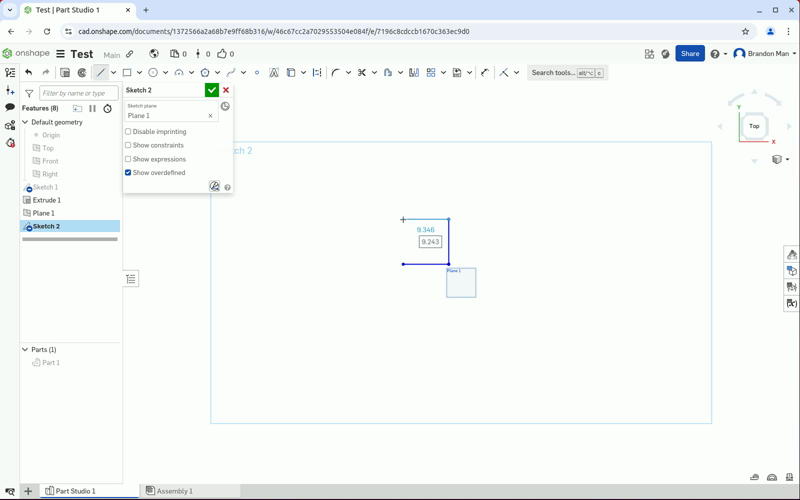
key_up(shift)
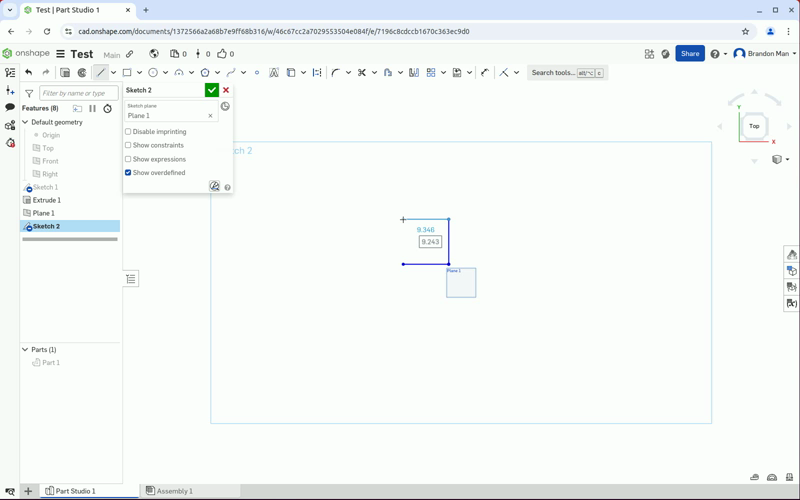
mouse_move(433, 219)
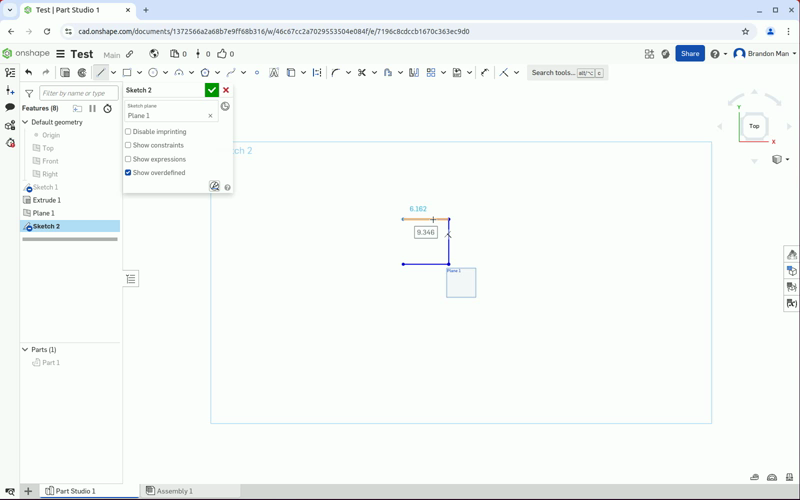
key_down(shift)
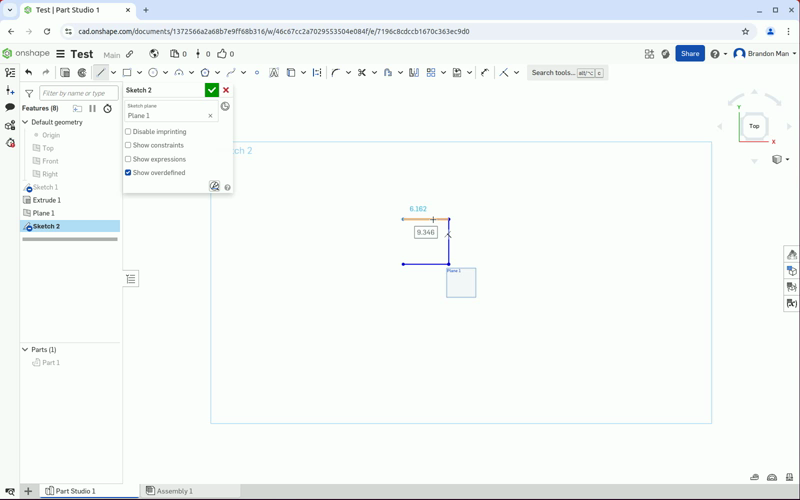
mouse_move(403, 264)
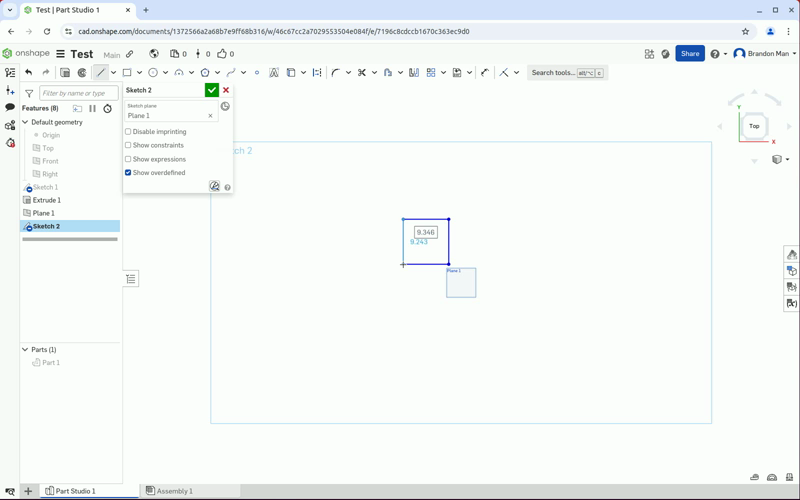
key_up(shift)
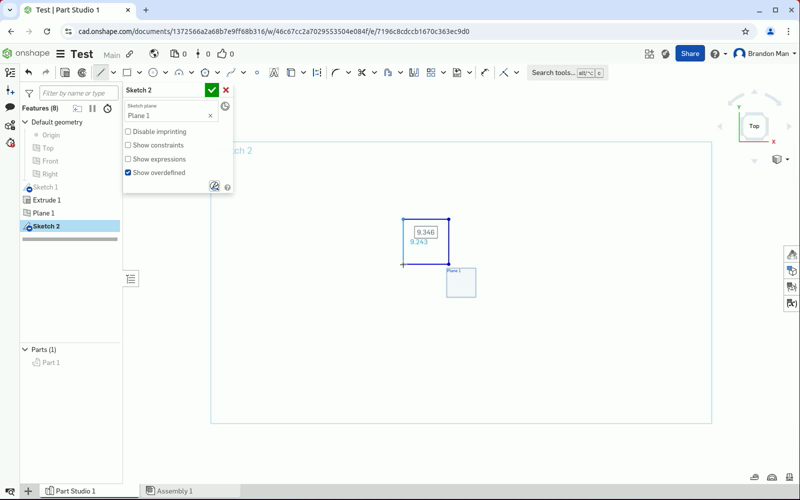
click(403, 264)
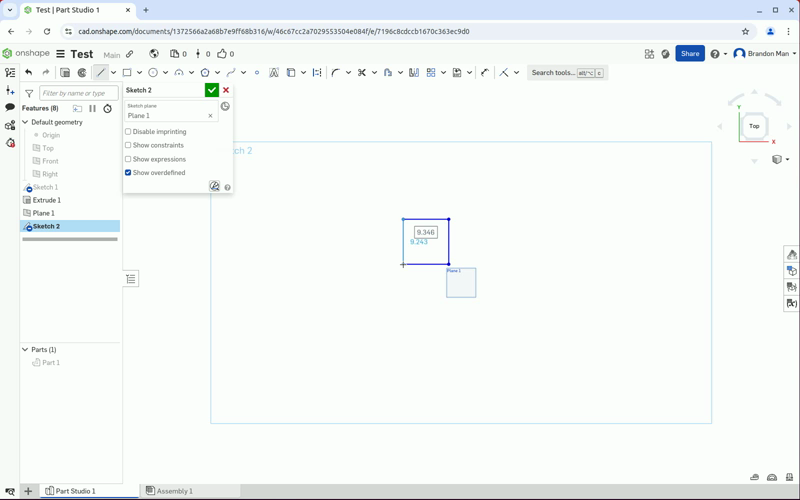
key(esc)
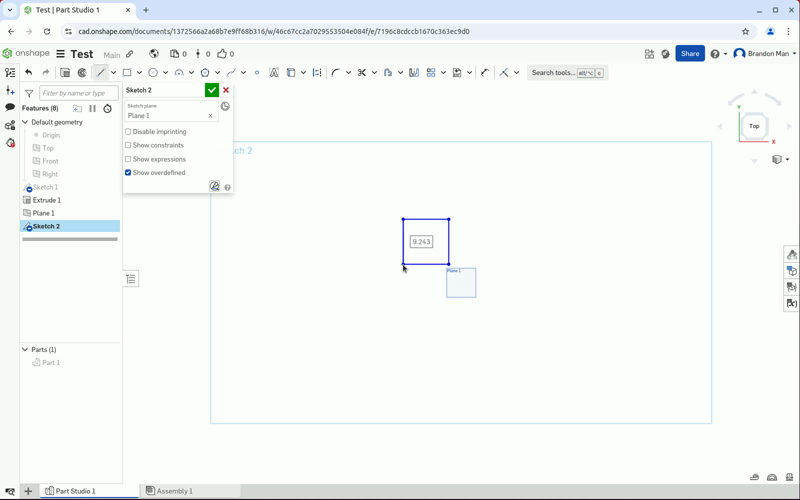
mouse_move(413, 238)
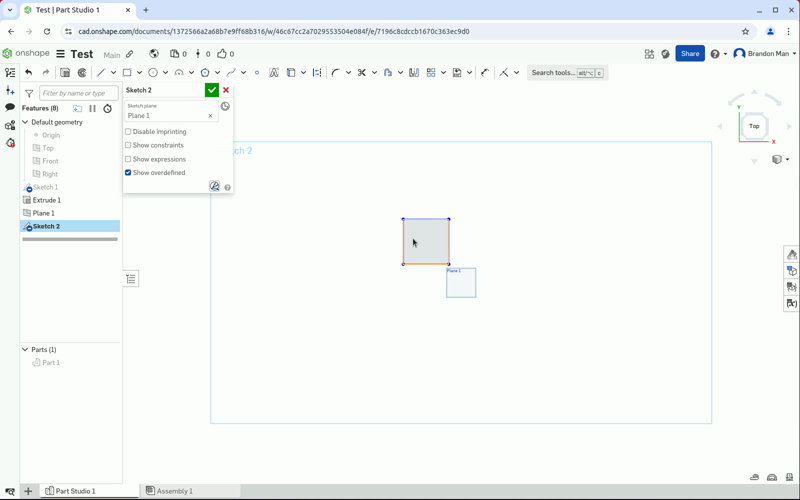
click(413, 238)
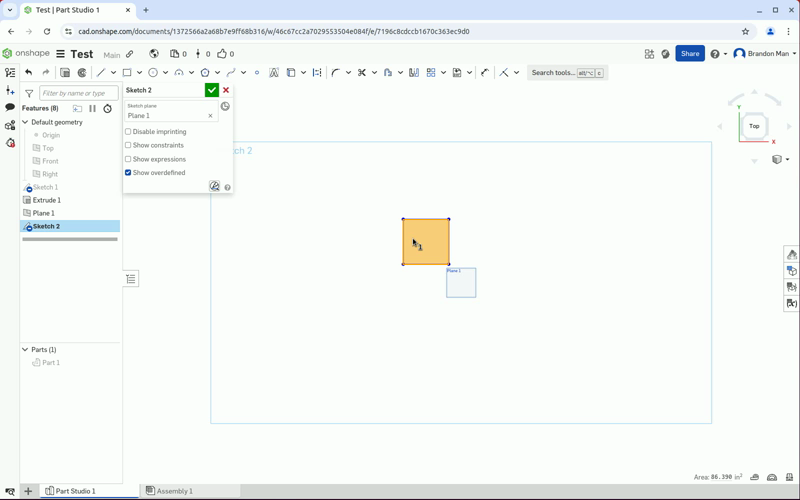
mouse_move(73, 352)
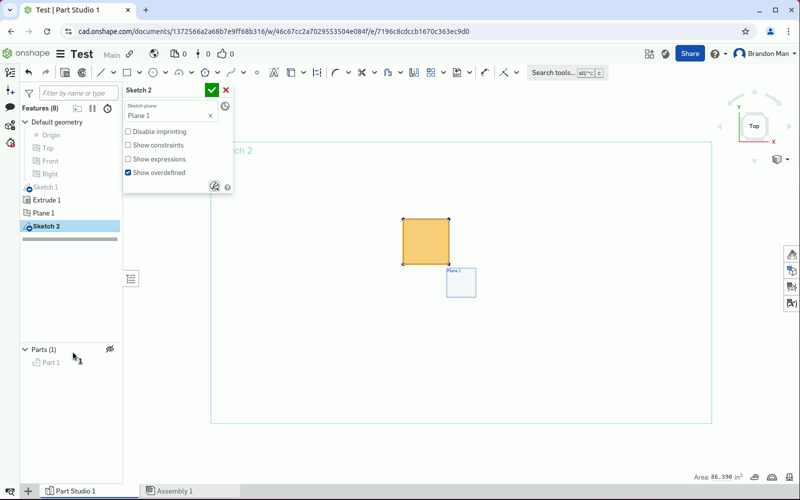
key(shift+y)
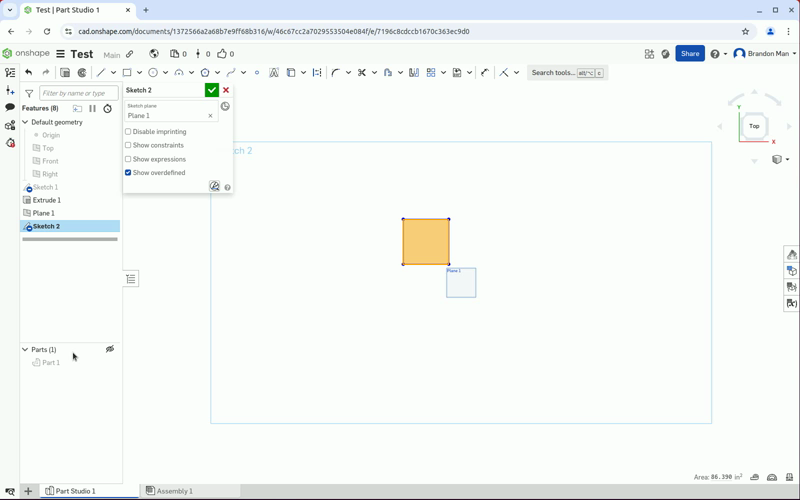
key(shift+e)
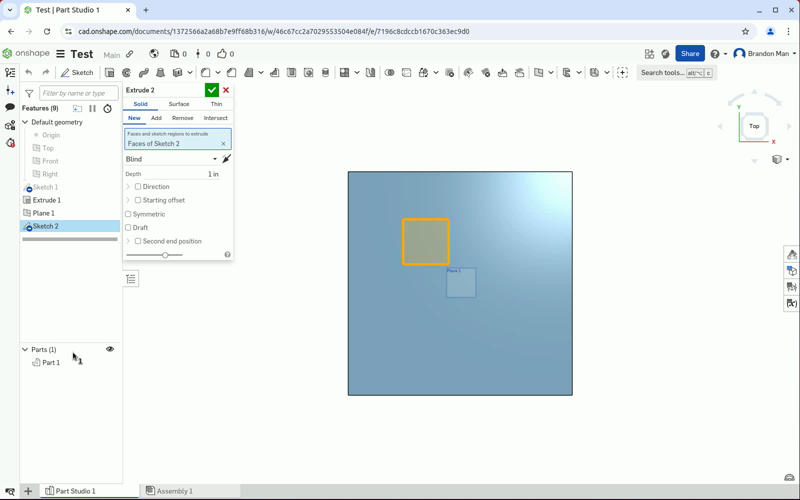
mouse_move(143, 106)
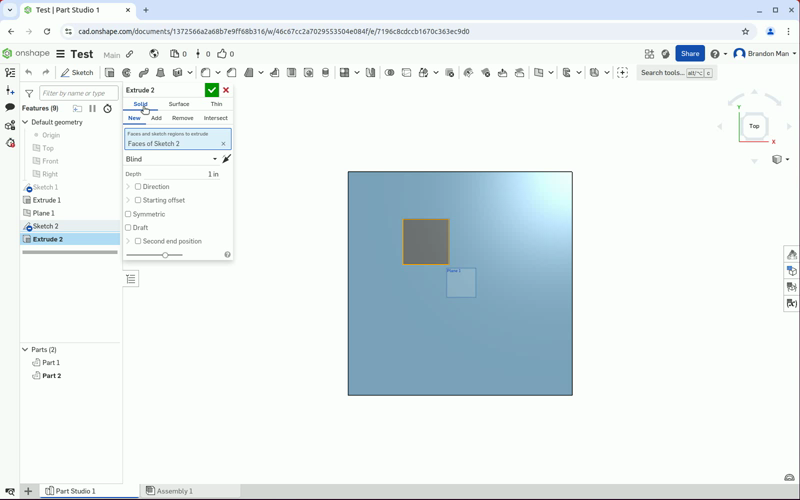
click(143, 106)
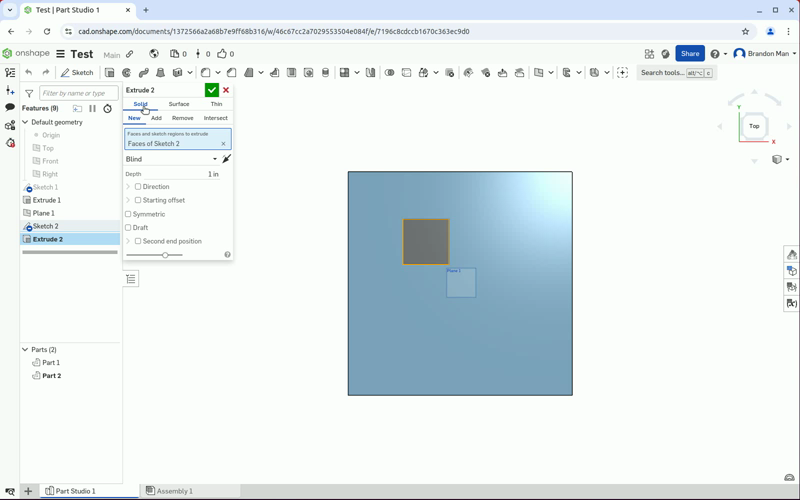
mouse_move(186, 120)
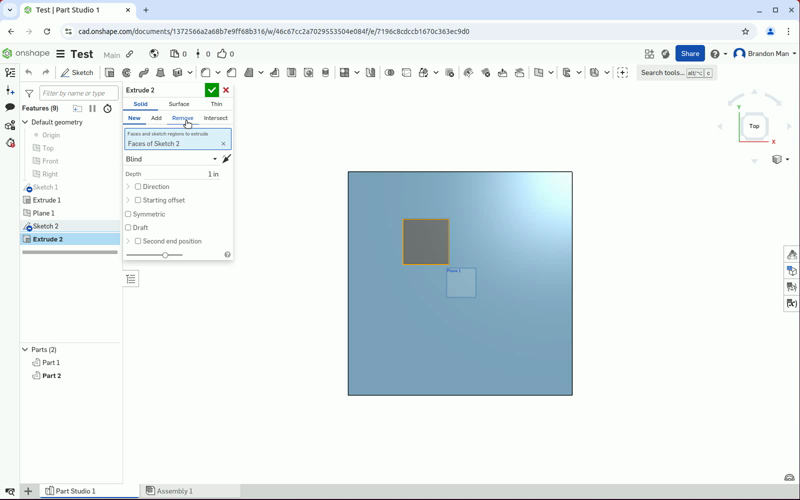
click(186, 120)
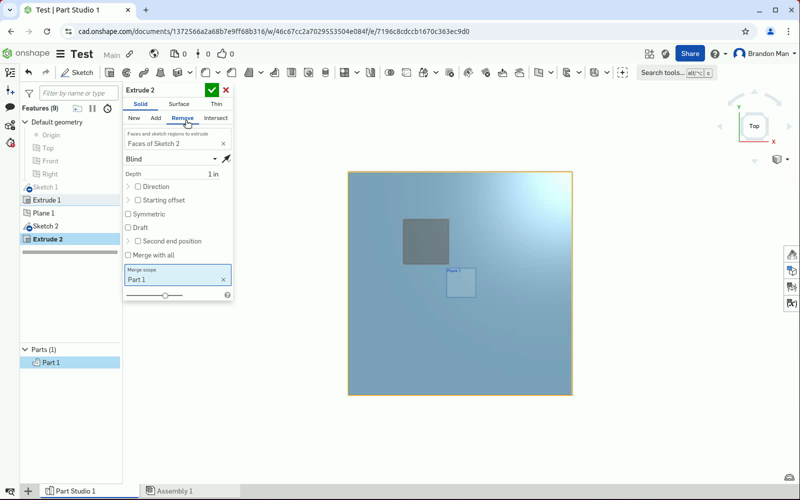
key(tab, 4)
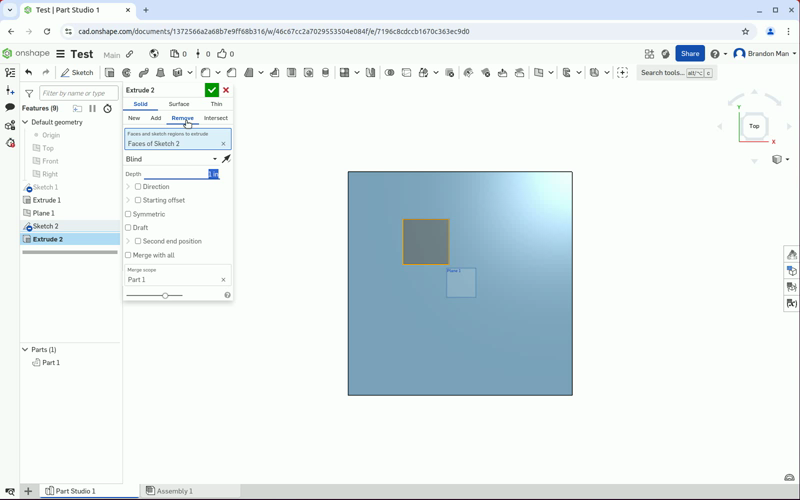
text(4.574)
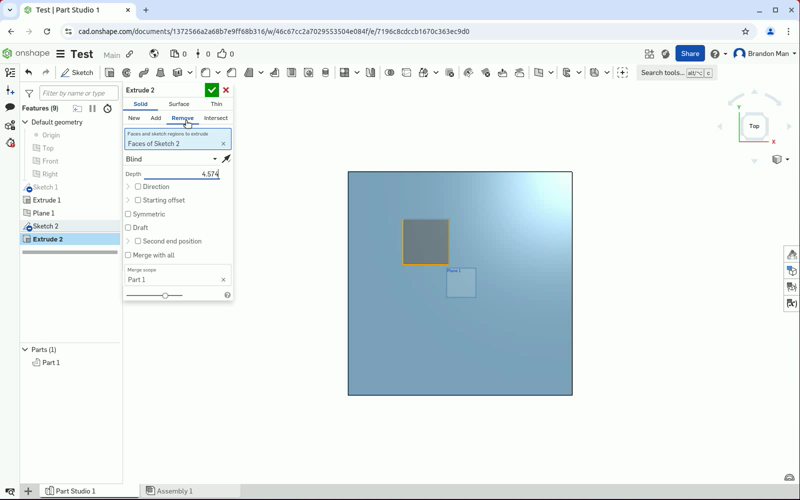
key(tab, 6)
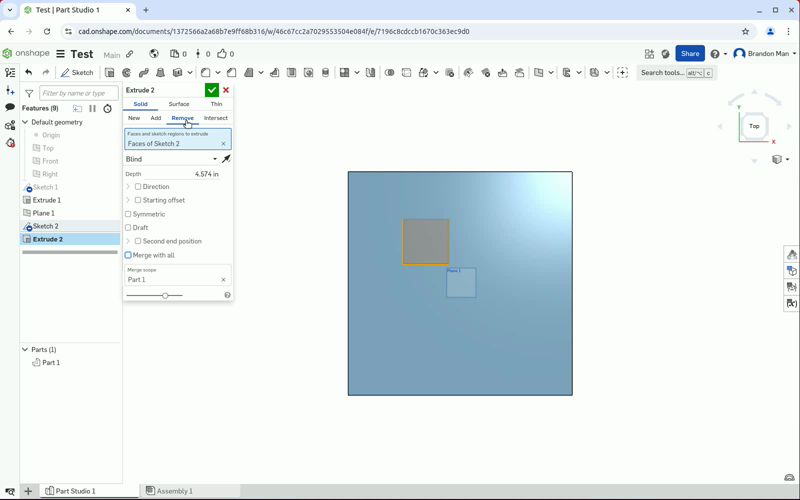
key(space)
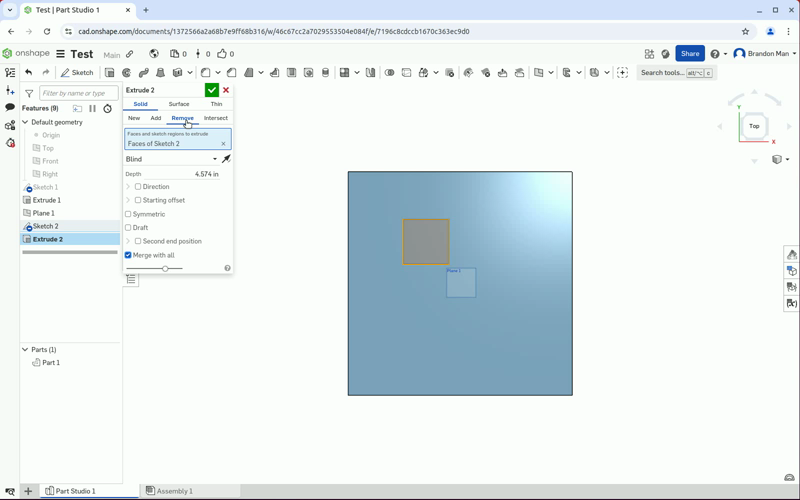
key(enter)
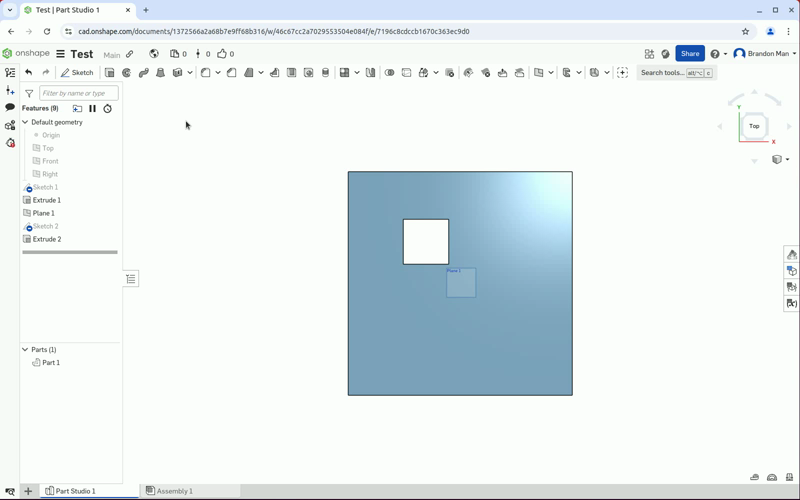
key(shift+h)
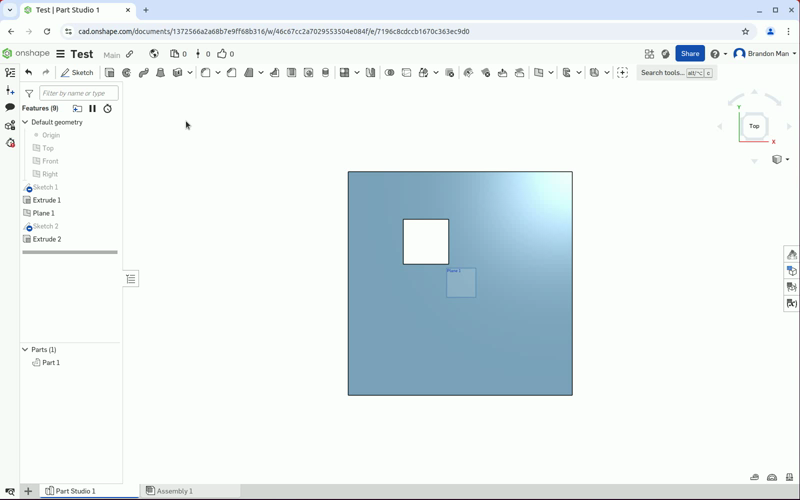
key(shift+h)
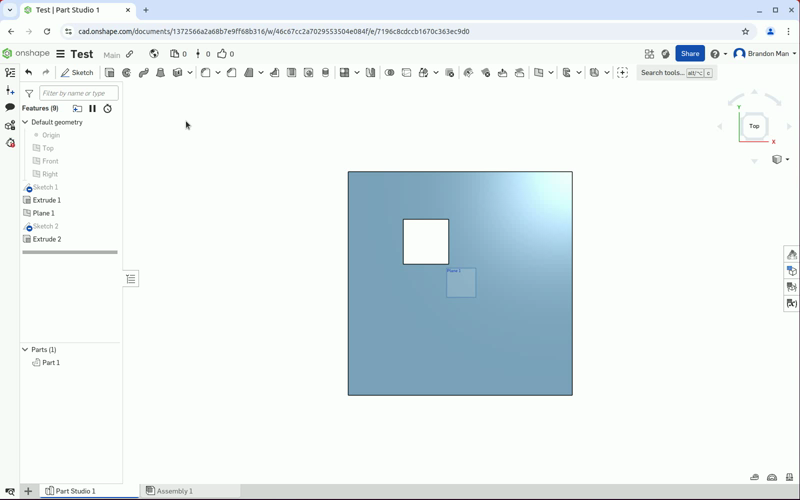
mouse_move(73, 189)
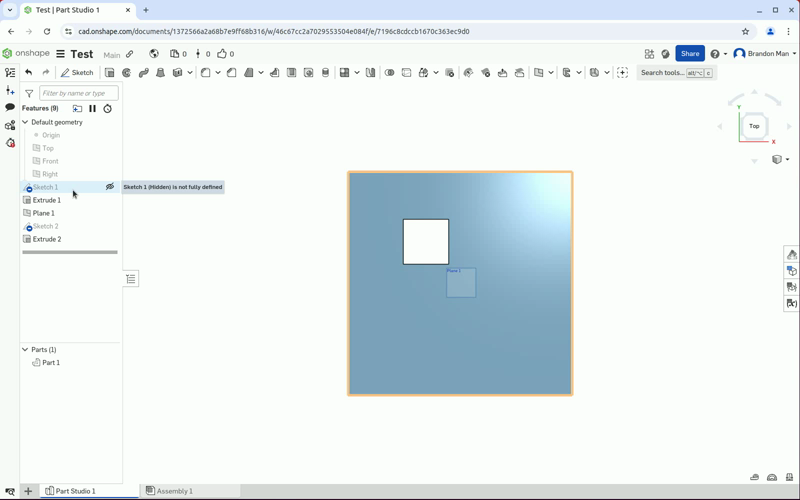
click(73, 189)
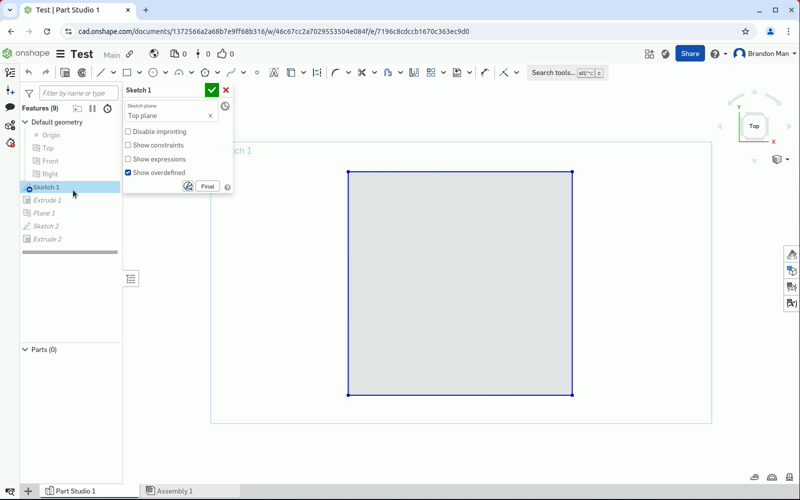
mouse_move(229, 92)
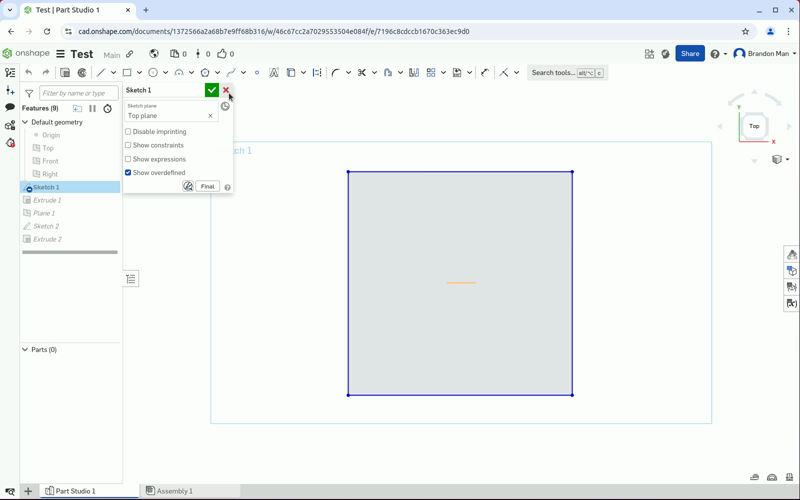
click(229, 92)
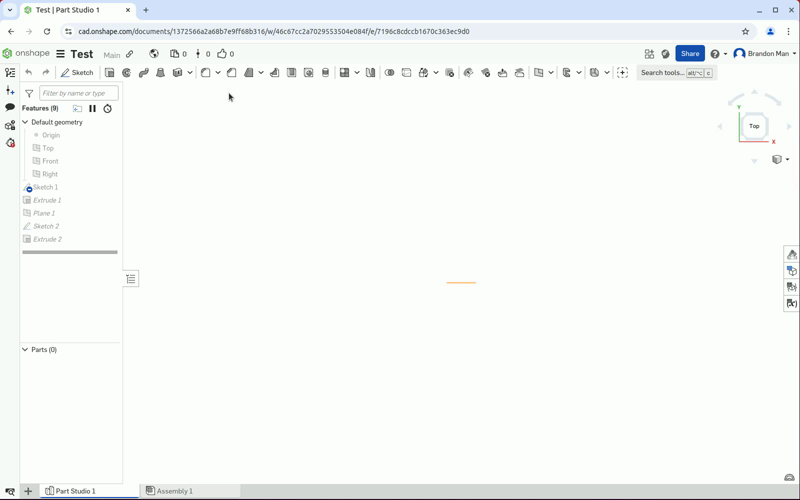
key(shift+s)
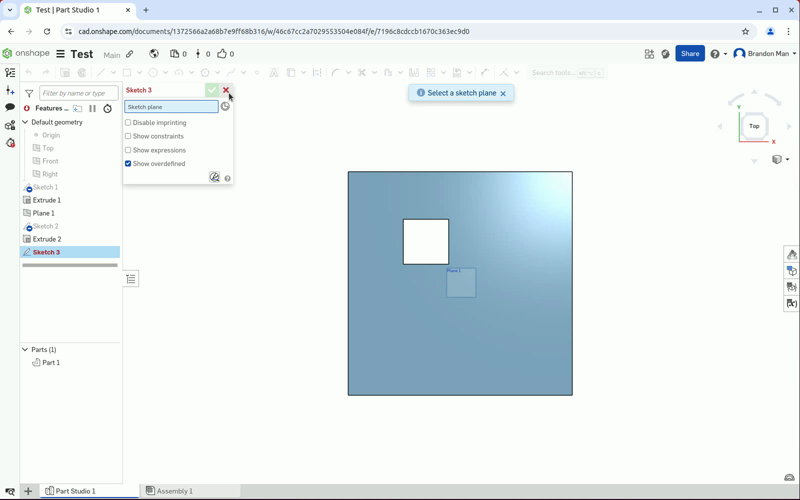
mouse_move(73, 215)
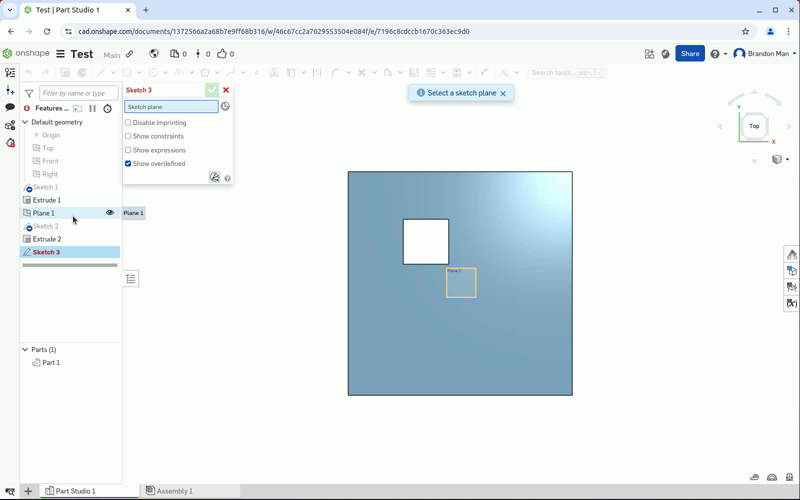
click(73, 215)
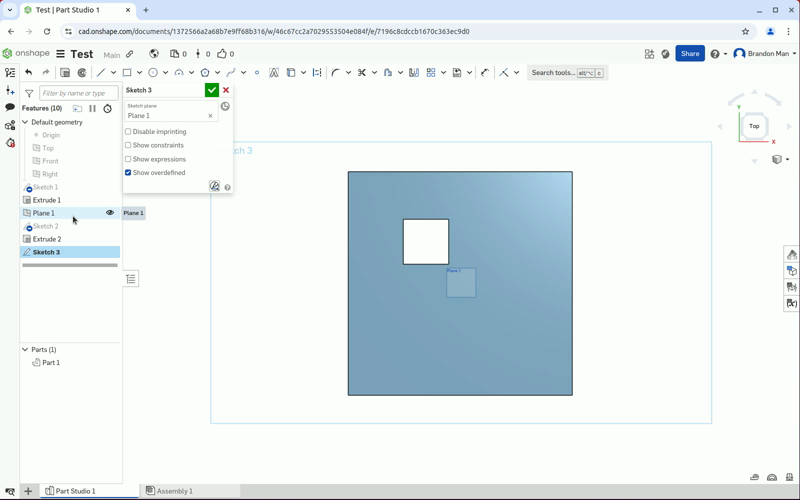
mouse_move(73, 352)
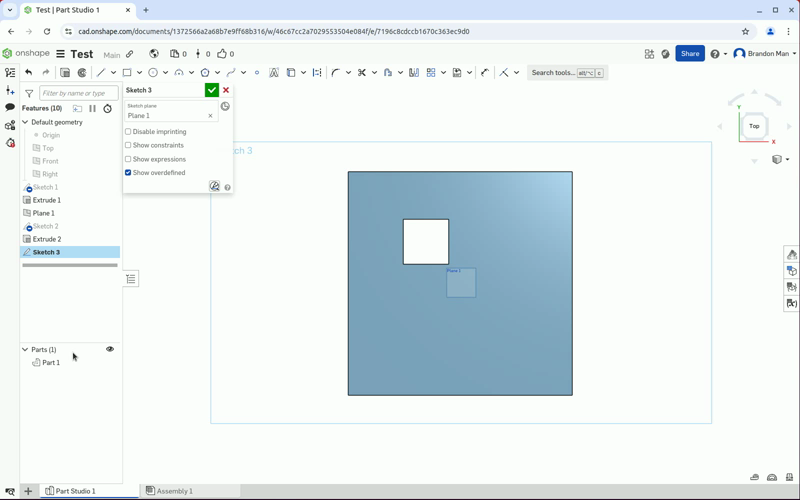
key(y)
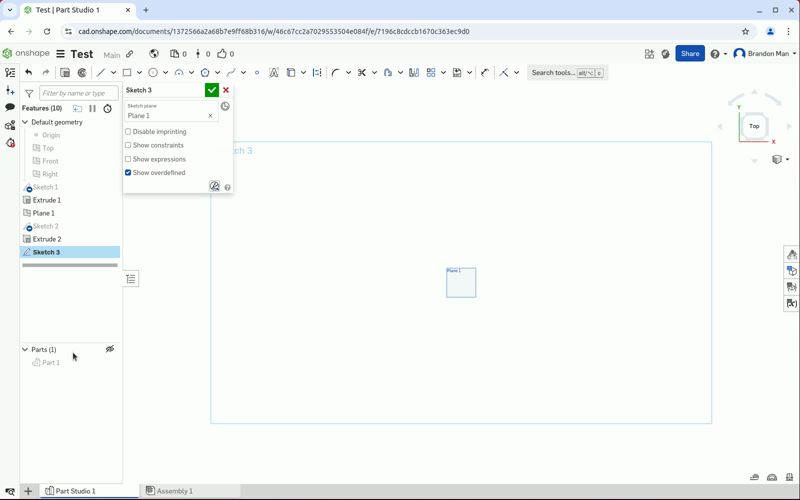
key(c)
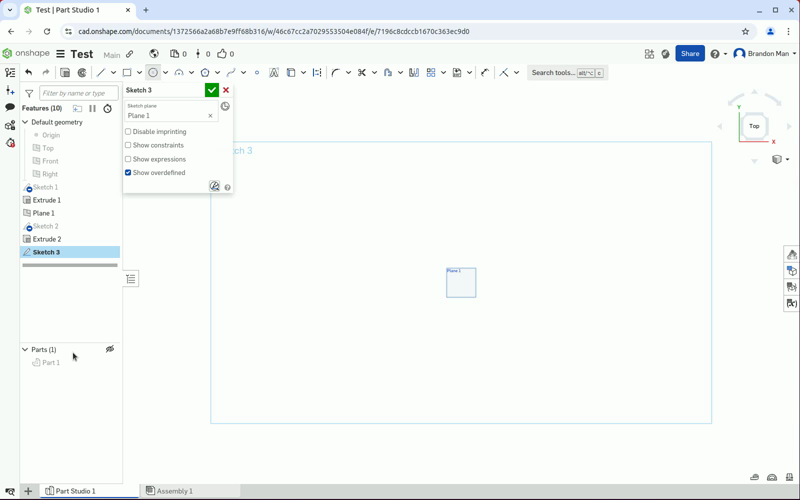
key_down(shift)
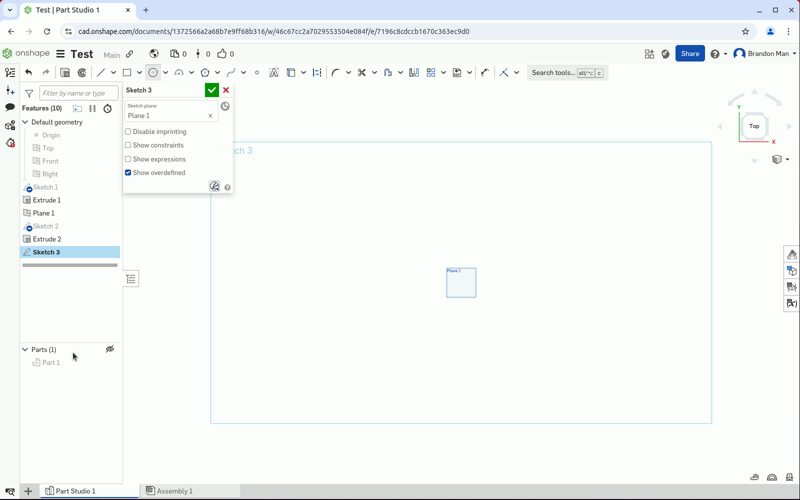
mouse_move(498, 325)
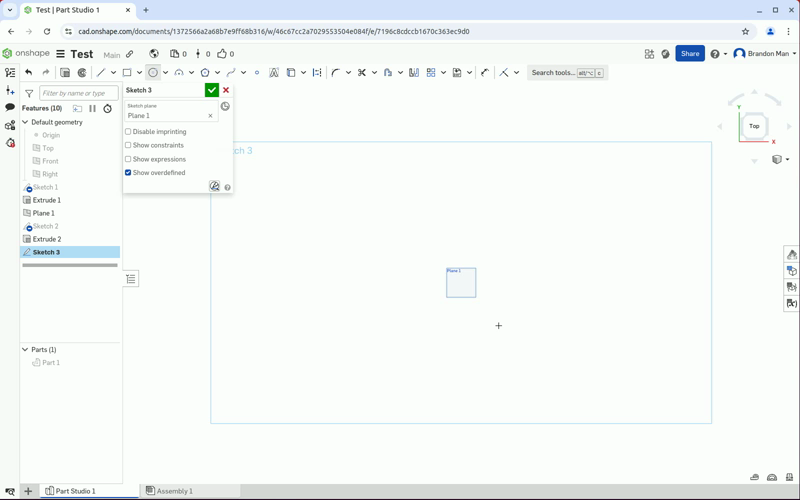
click(498, 325)
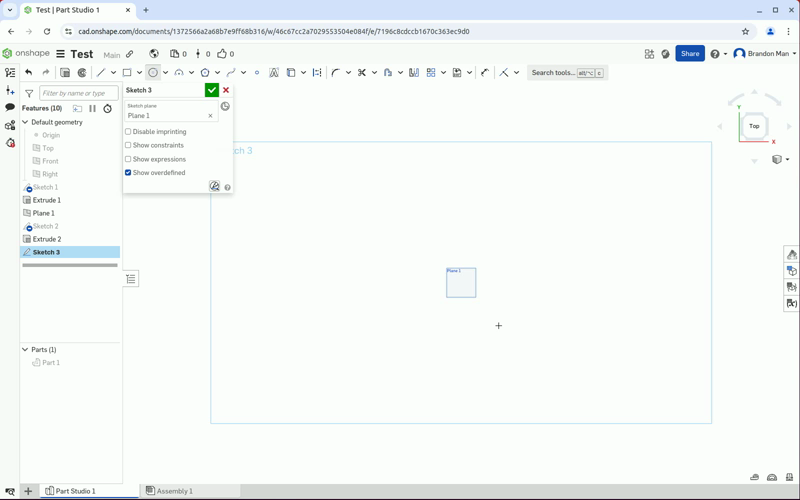
key_up(shift)
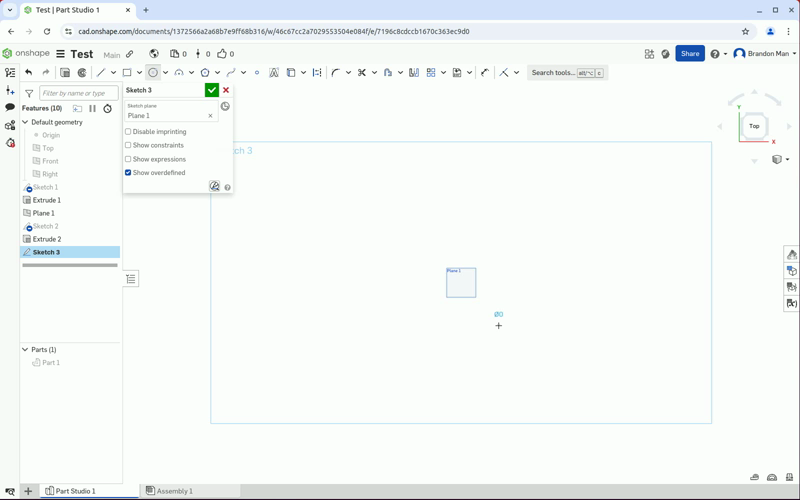
mouse_move(521, 325)
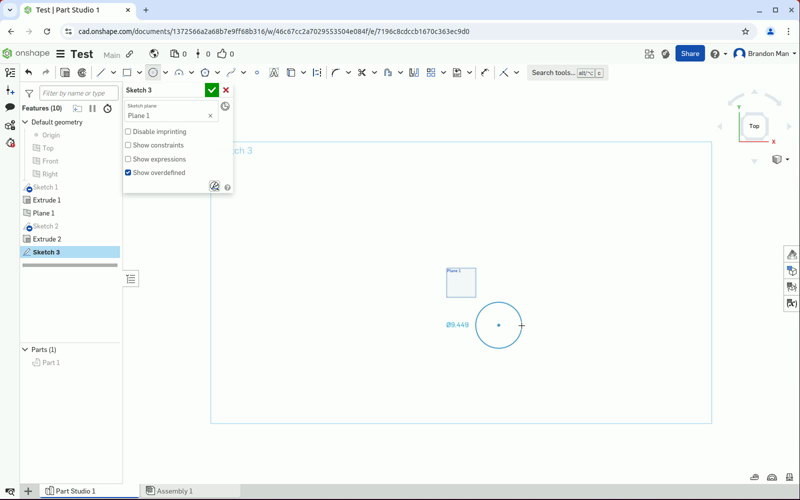
click(521, 325)
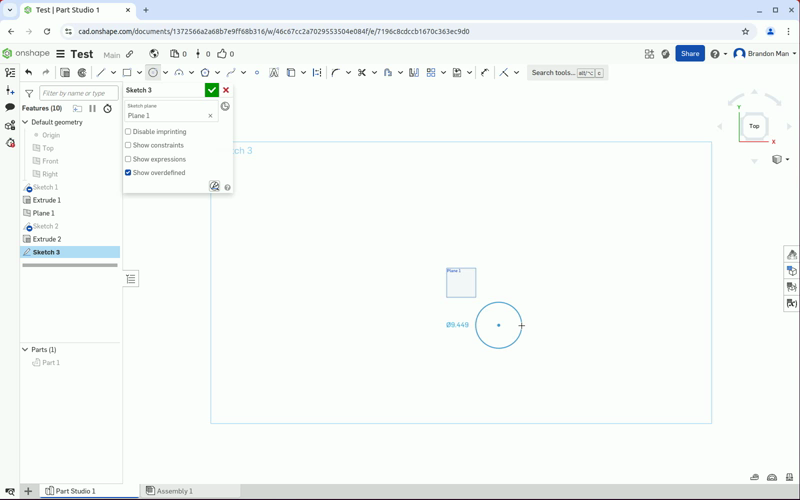
key(esc)
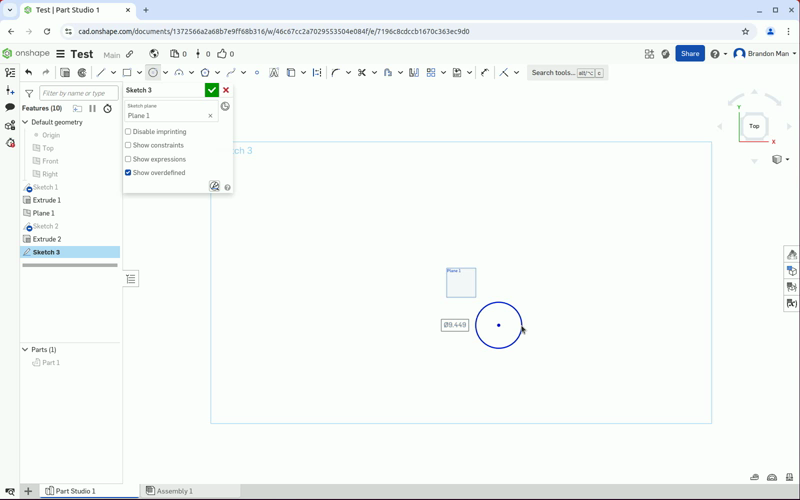
mouse_move(500, 344)
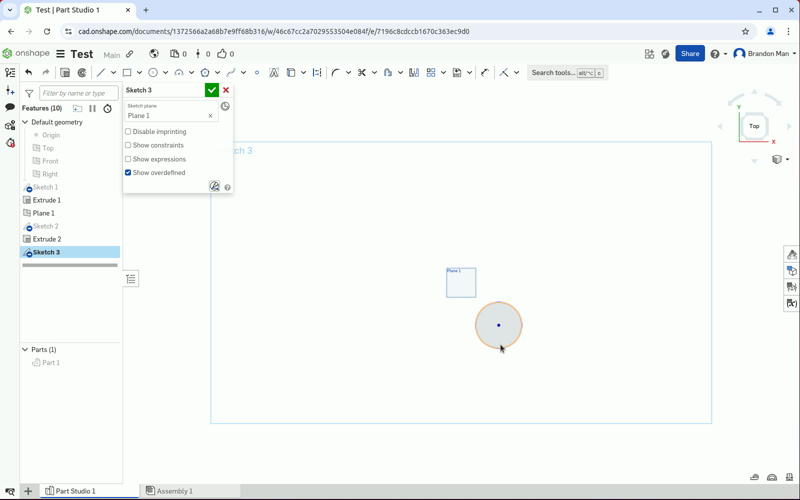
scroll(6)
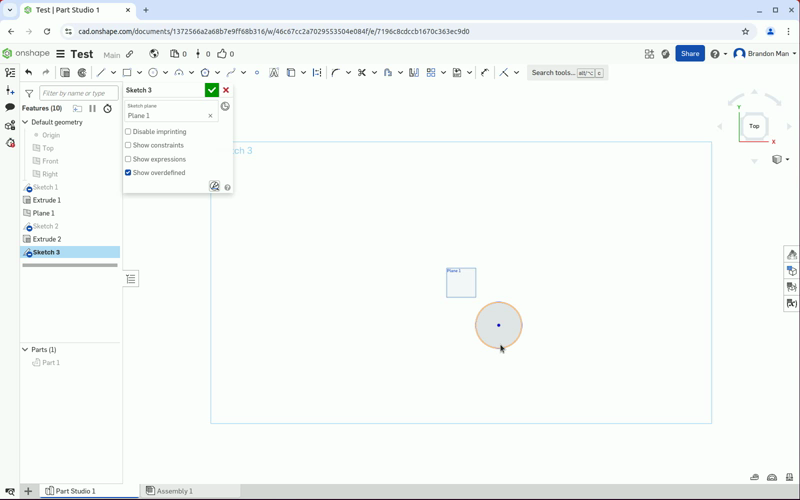
scroll(6)
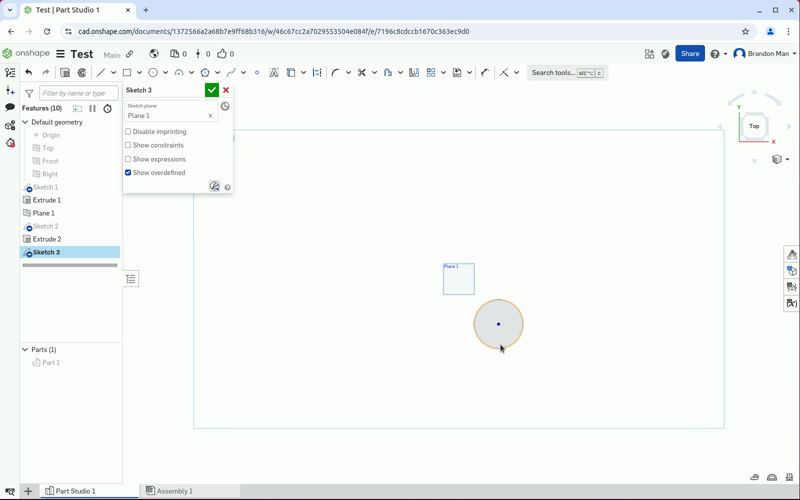
scroll(6)
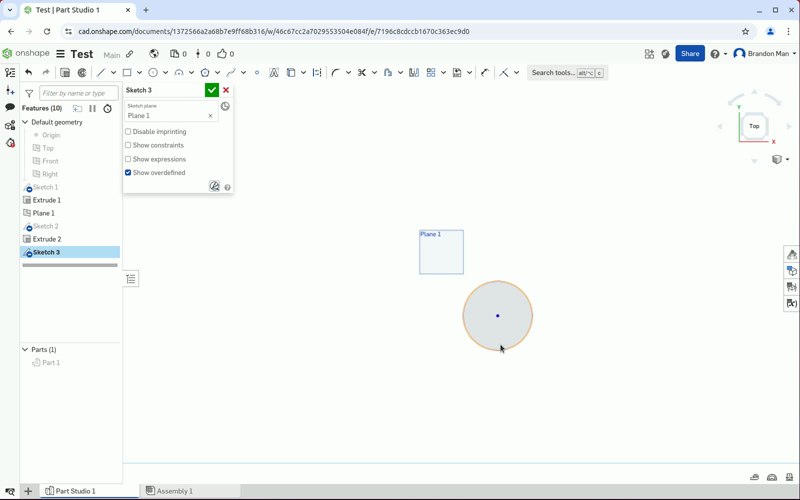
scroll(6)
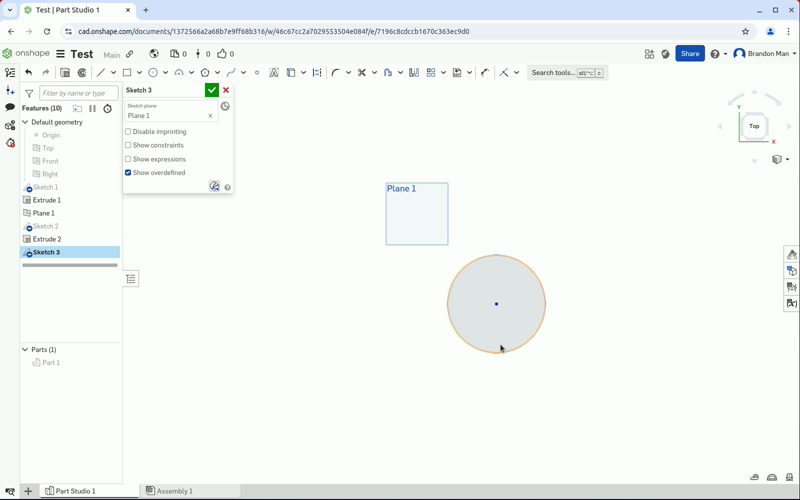
scroll(6)
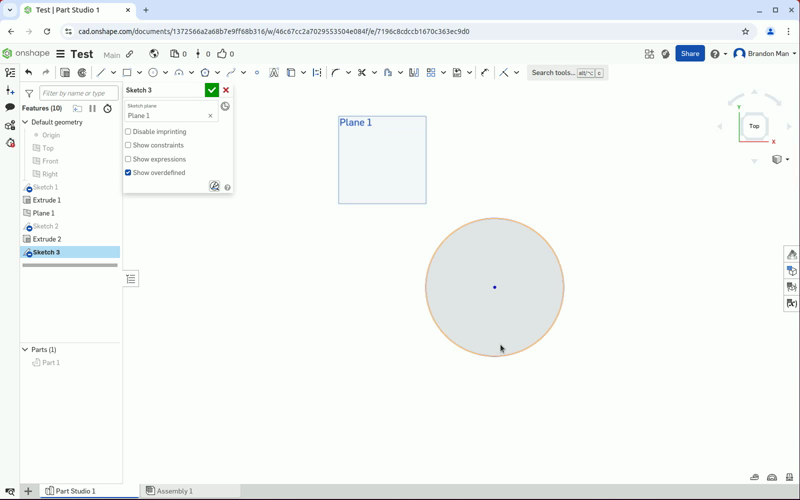
scroll(6)
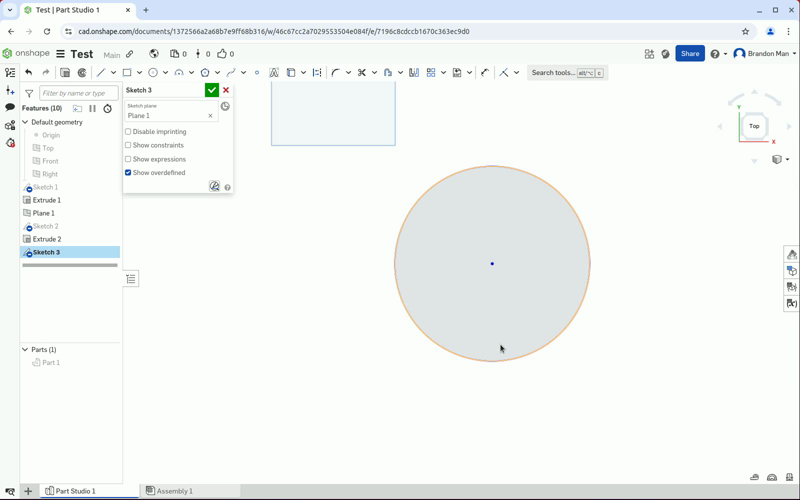
scroll(6)
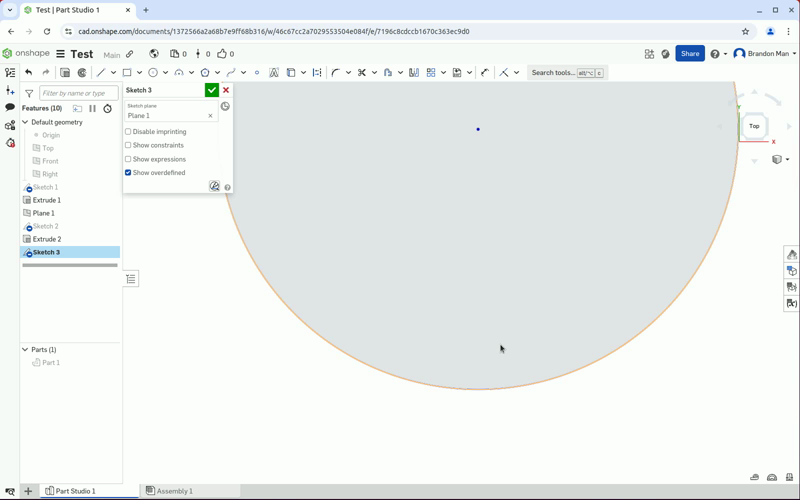
click(500, 344)
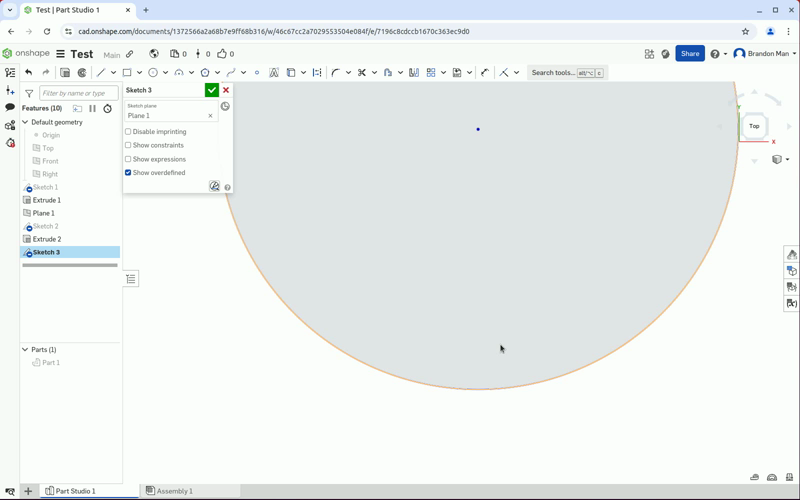
scroll(-6)
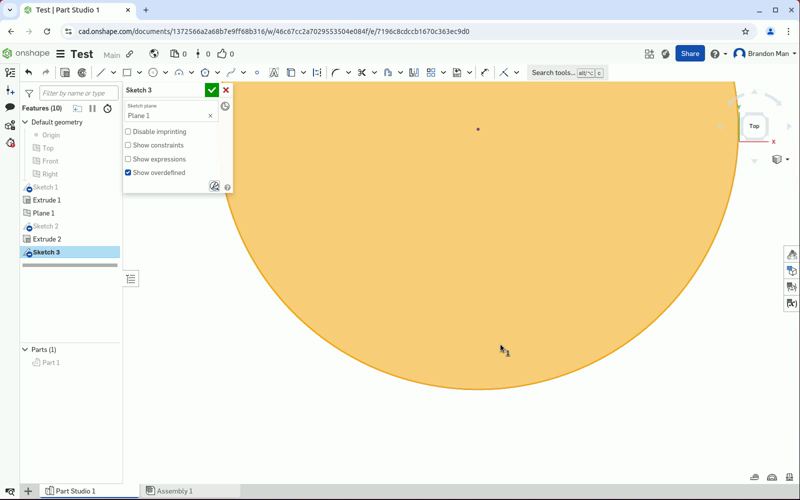
scroll(-6)
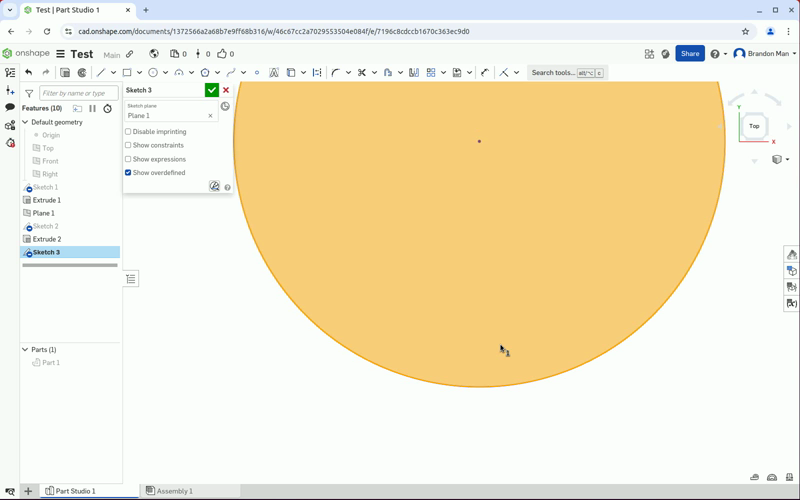
scroll(-6)
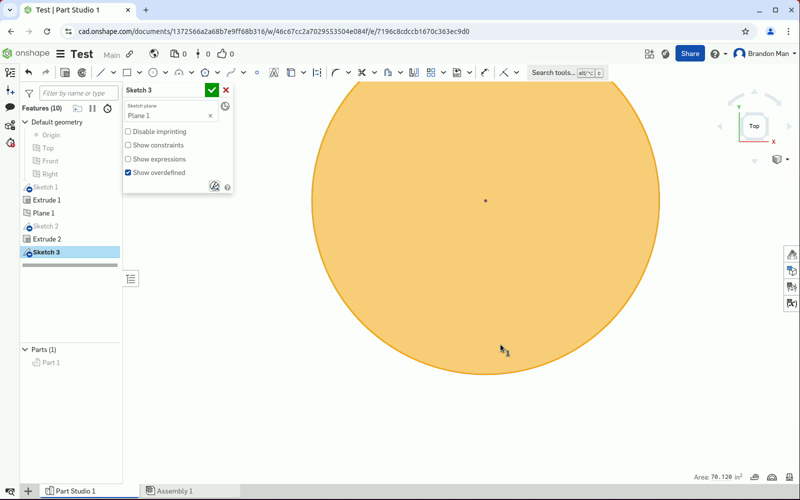
scroll(-6)
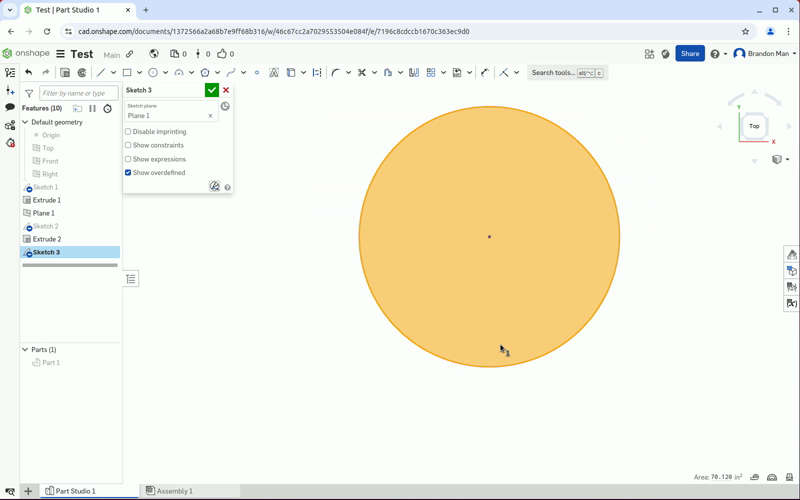
scroll(-6)
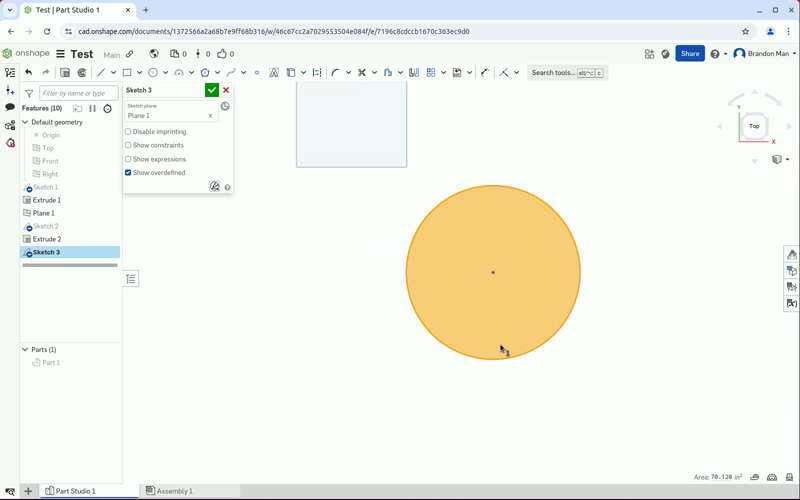
scroll(-6)
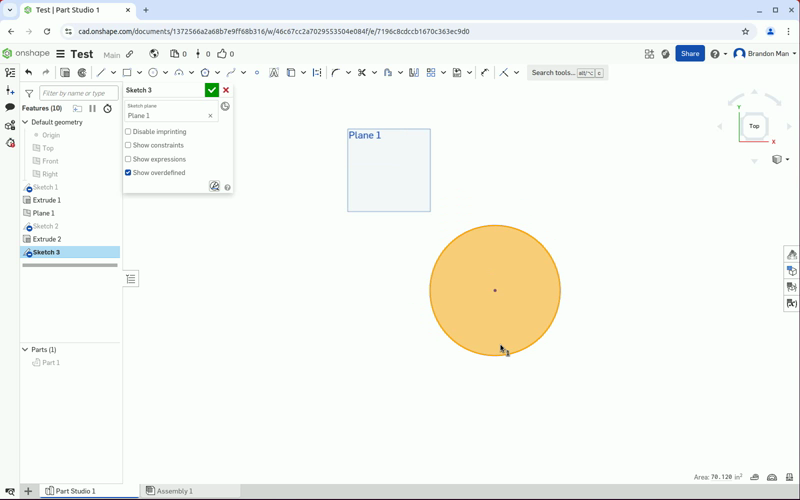
scroll(-6)
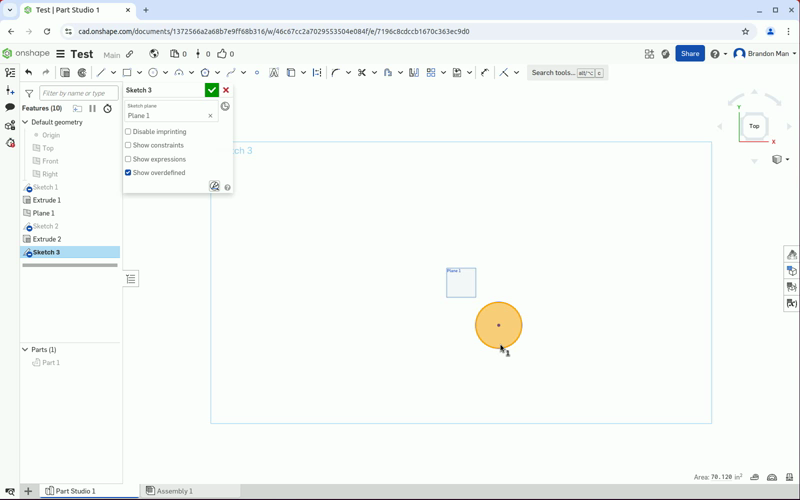
mouse_move(73, 352)
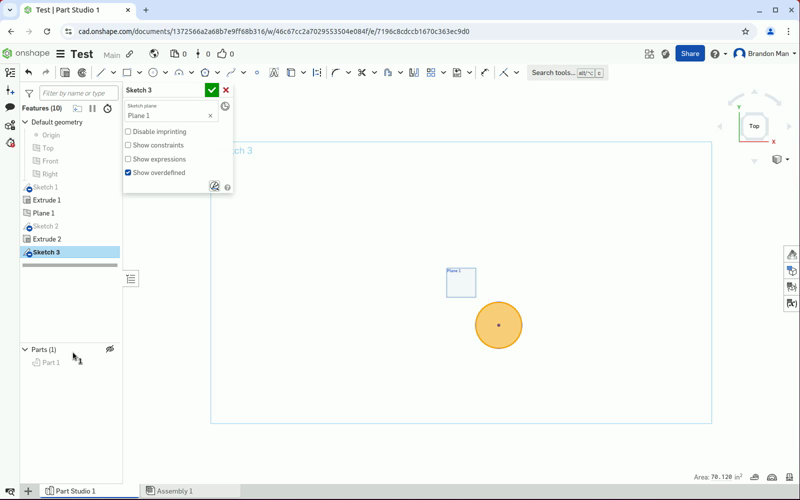
key(shift+y)
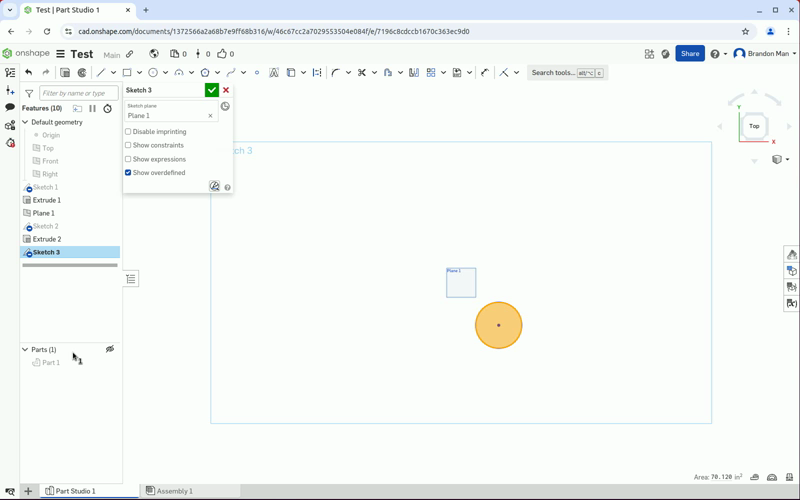
key(shift+e)
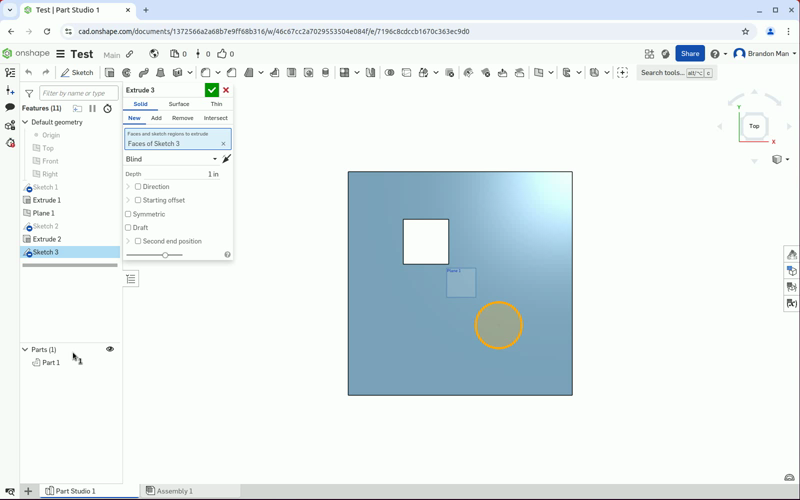
mouse_move(143, 106)
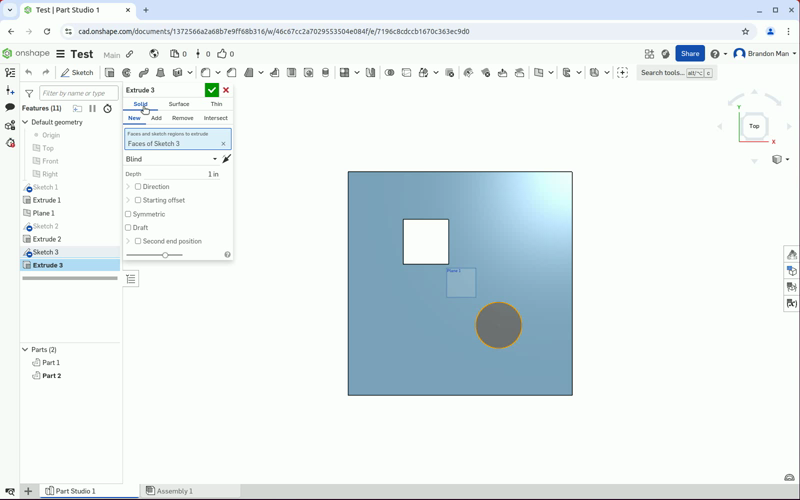
click(143, 106)
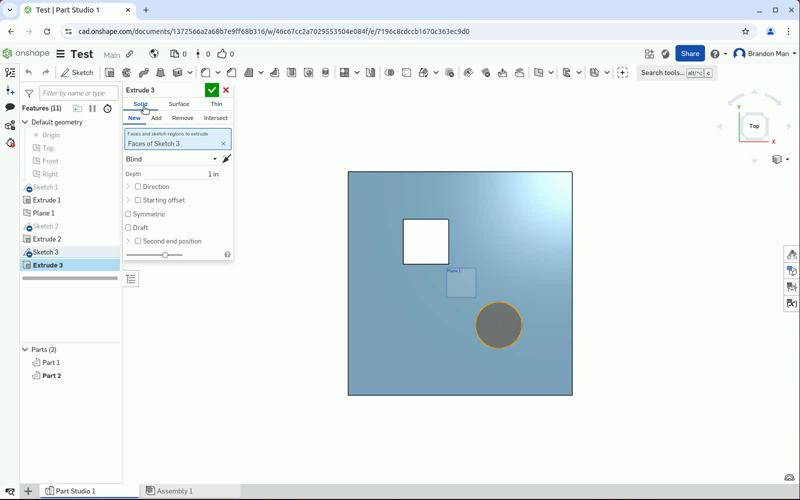
mouse_move(186, 120)
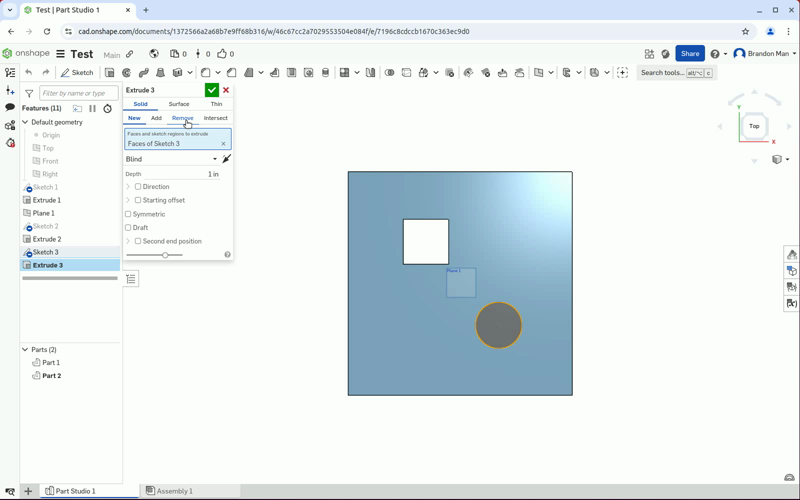
click(186, 120)
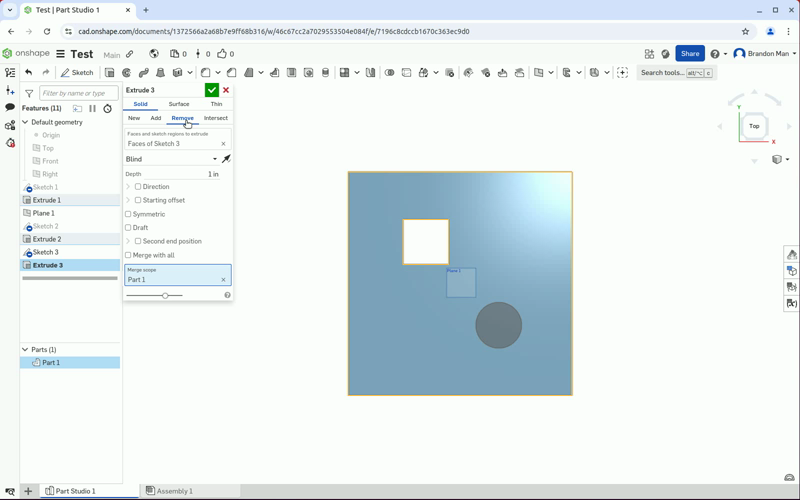
key(tab, 4)
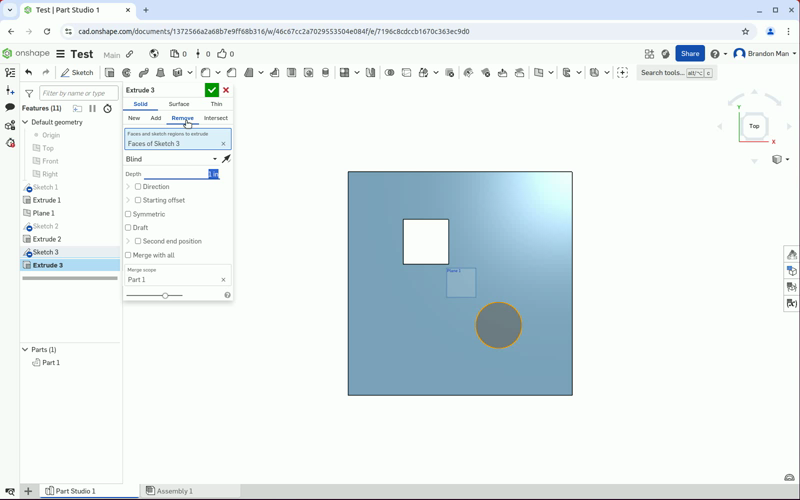
text(4.574)
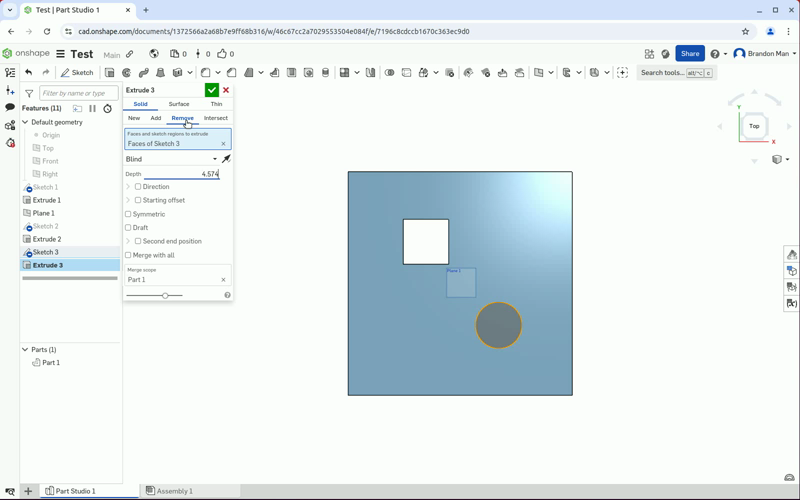
key(tab, 6)
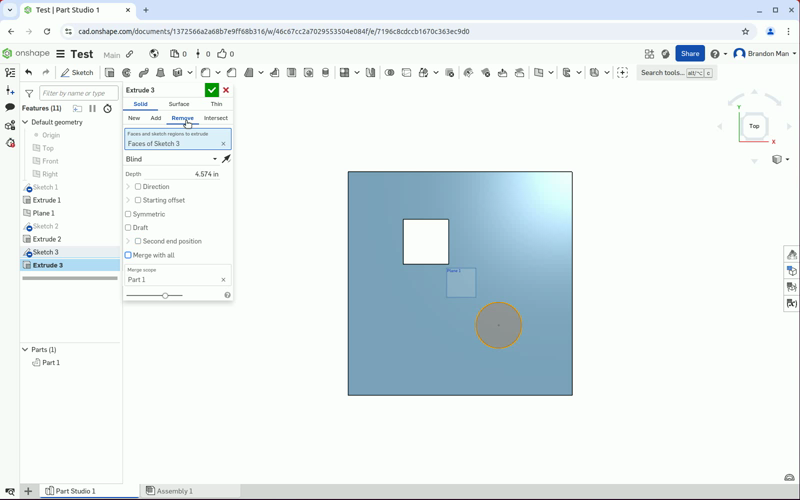
key(space)
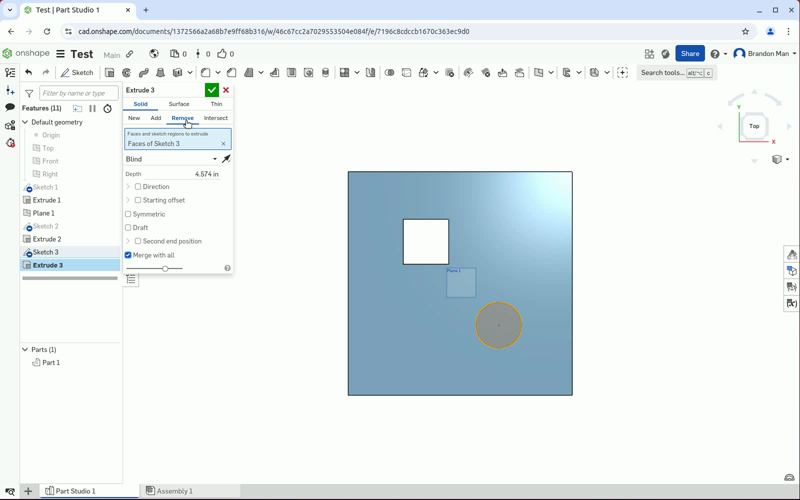
key(enter)
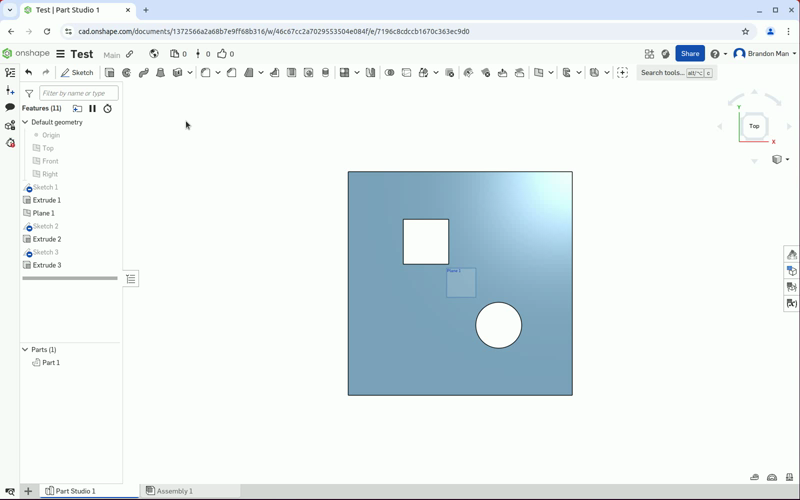
key(shift+h)
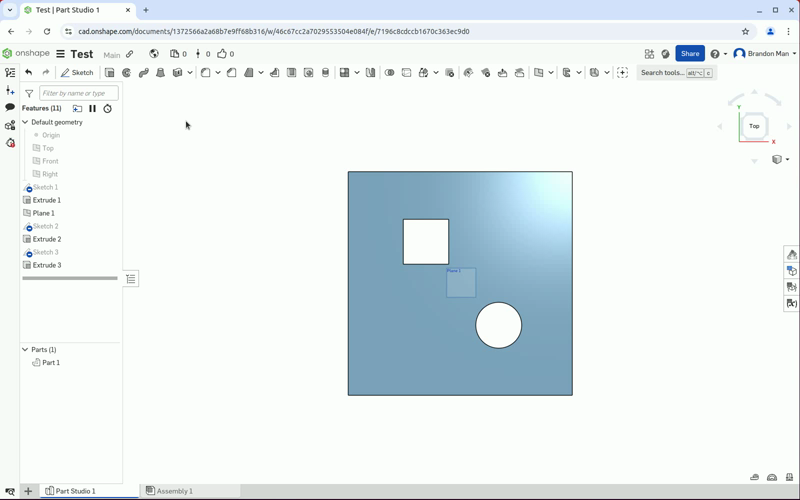
key(shift+h)
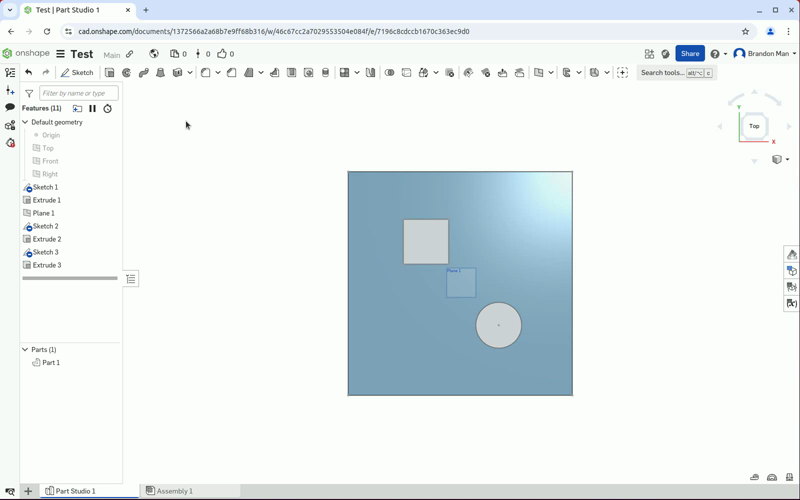
key(shift+7)
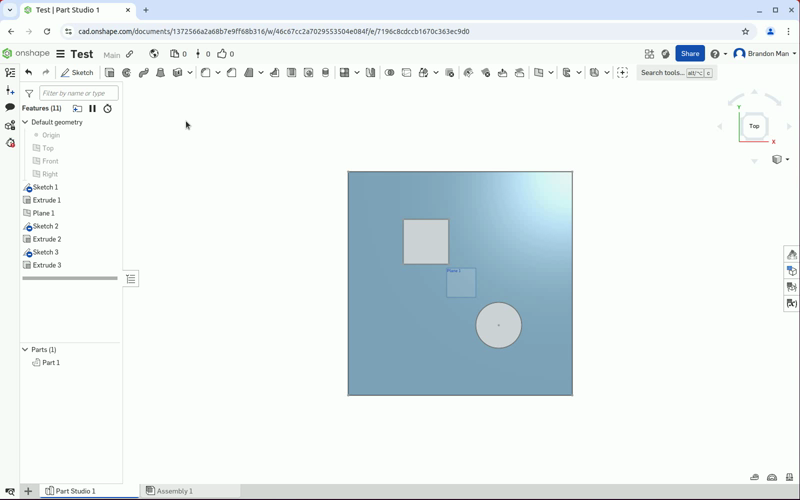
key(up, 3)
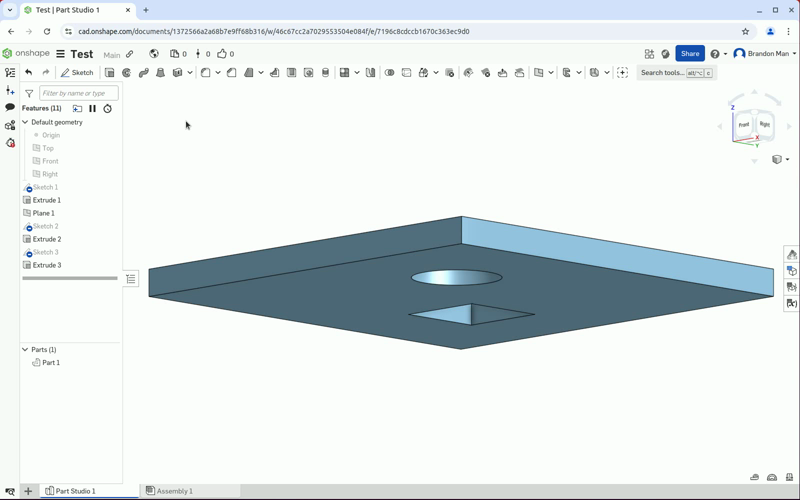
key(left, 3)
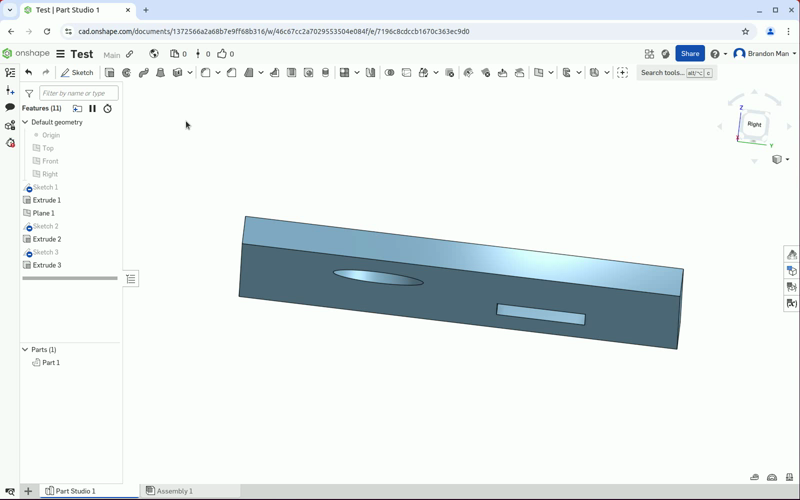
key(right, 3)
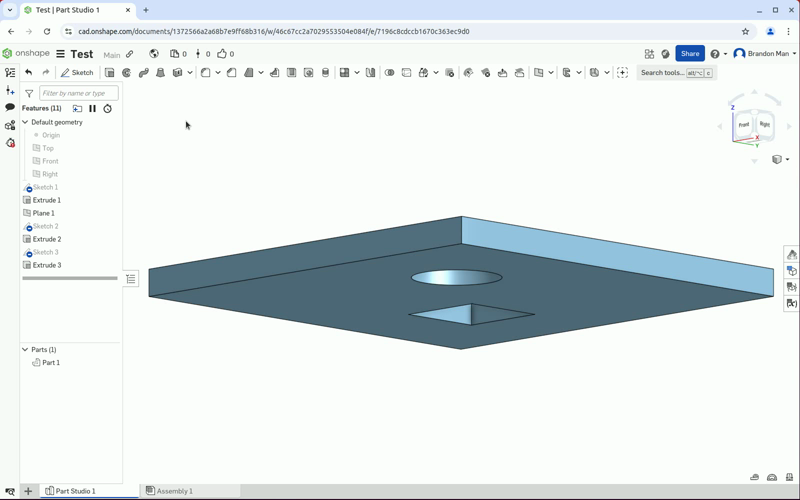
key(down, 3)
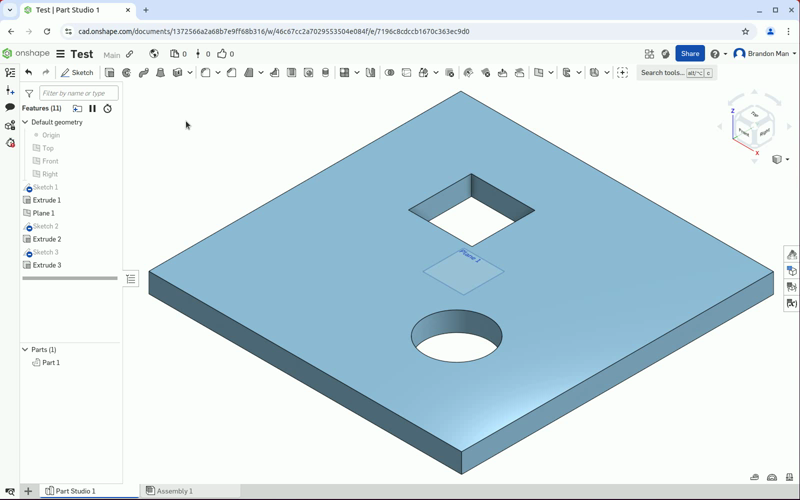
mouse_move(73, 189)
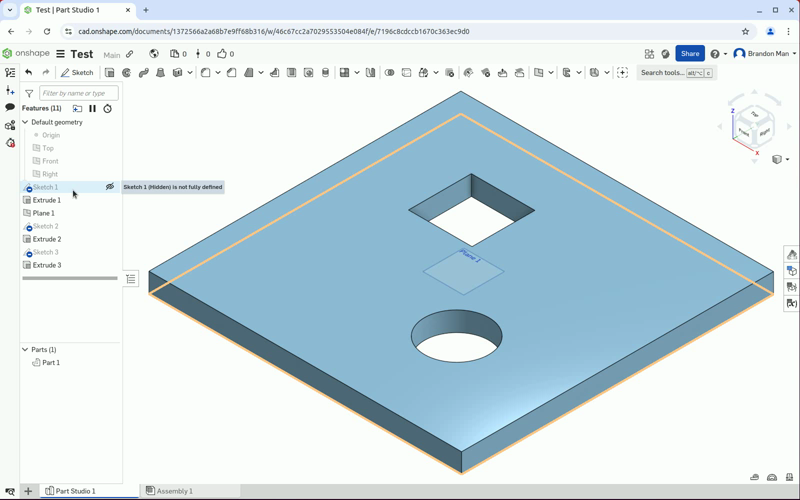
click(73, 189)